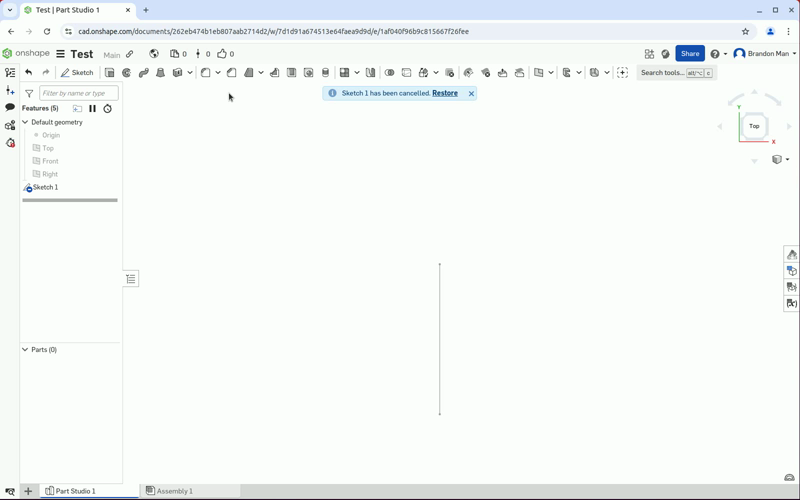
key(shift+h)
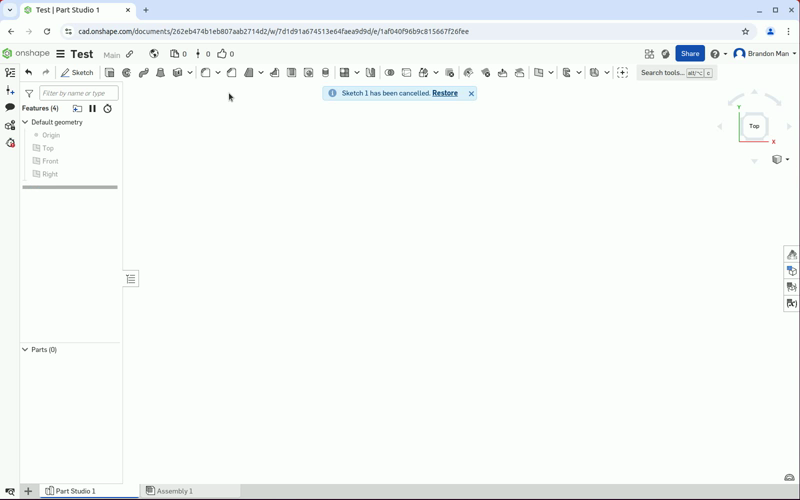
key(shift+s)
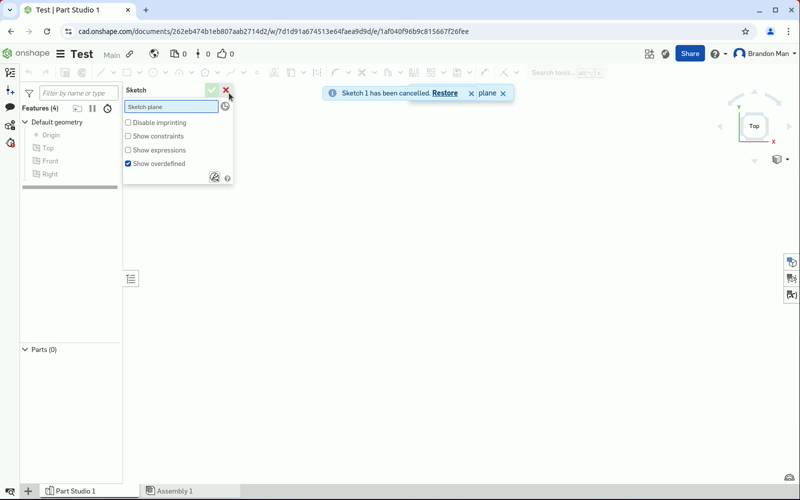
mouse_move(73, 150)
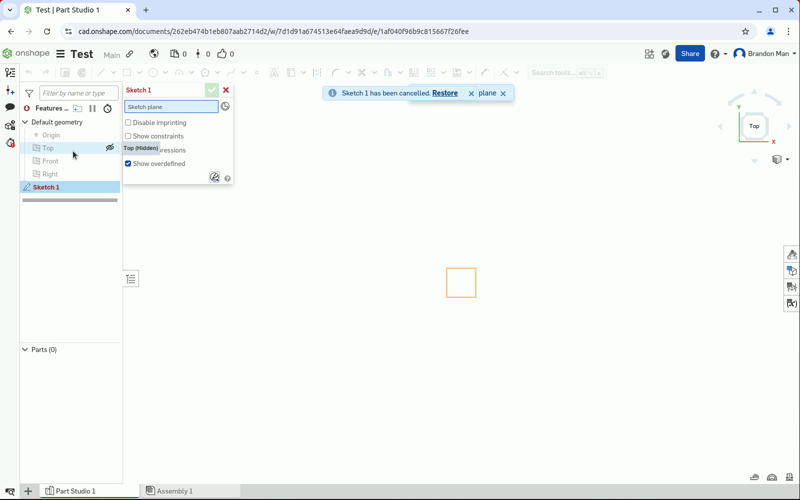
click(73, 150)
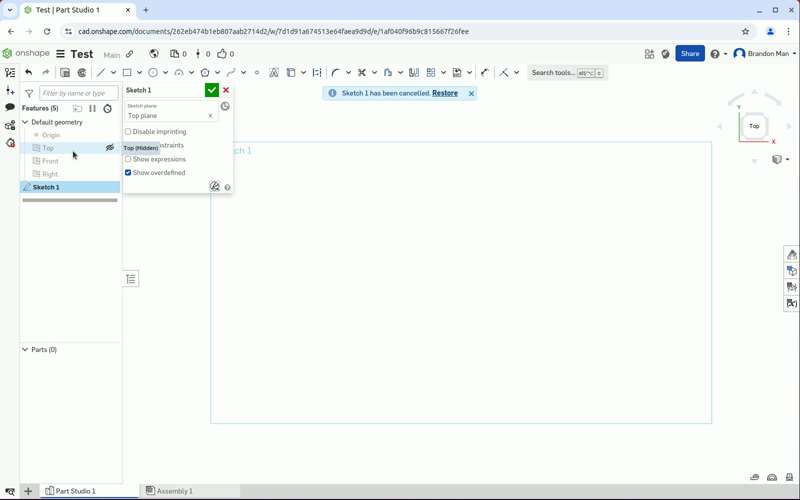
mouse_move(73, 352)
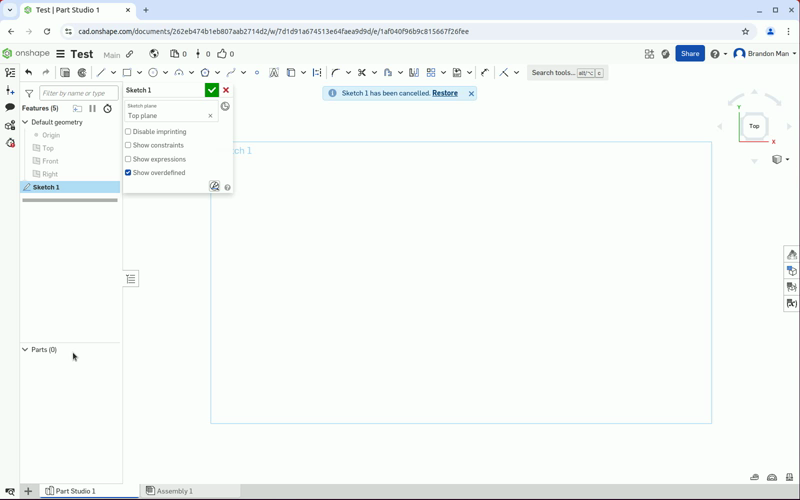
key(y)
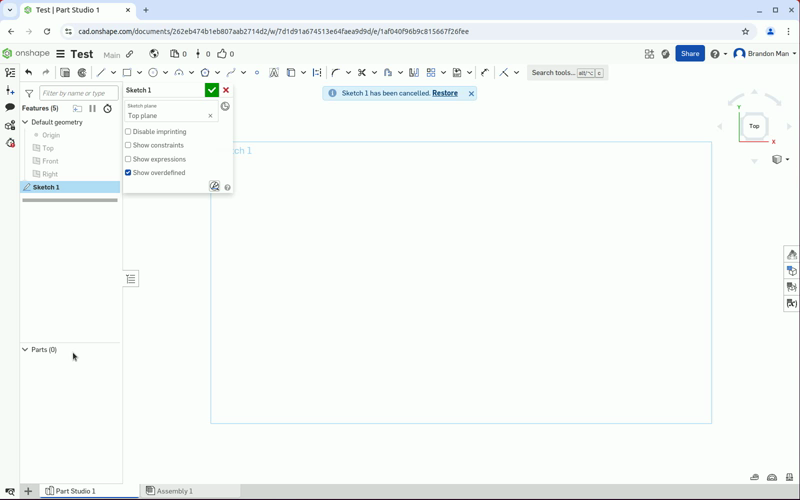
key(l)
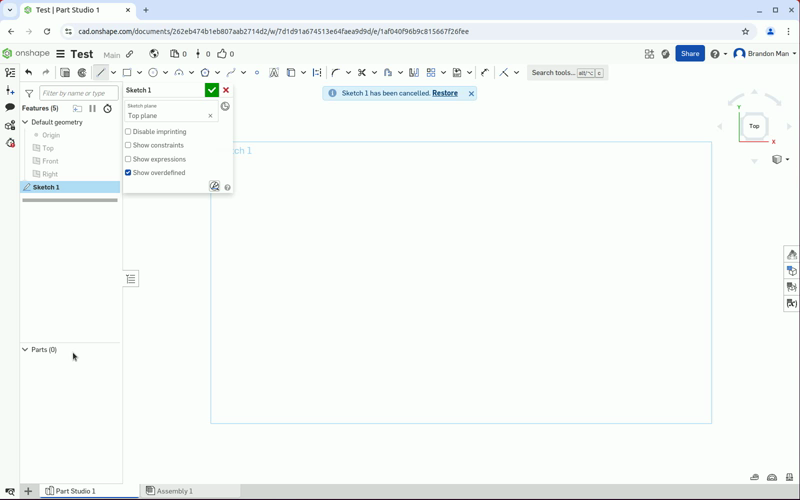
key_down(shift)
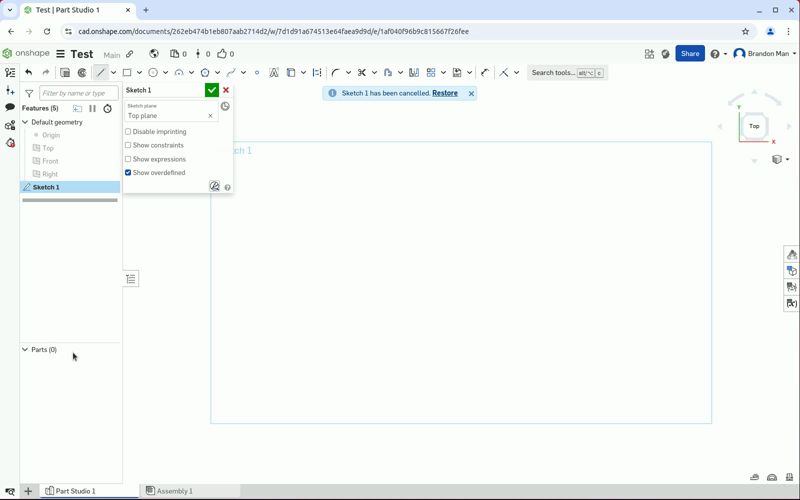
mouse_move(460, 282)
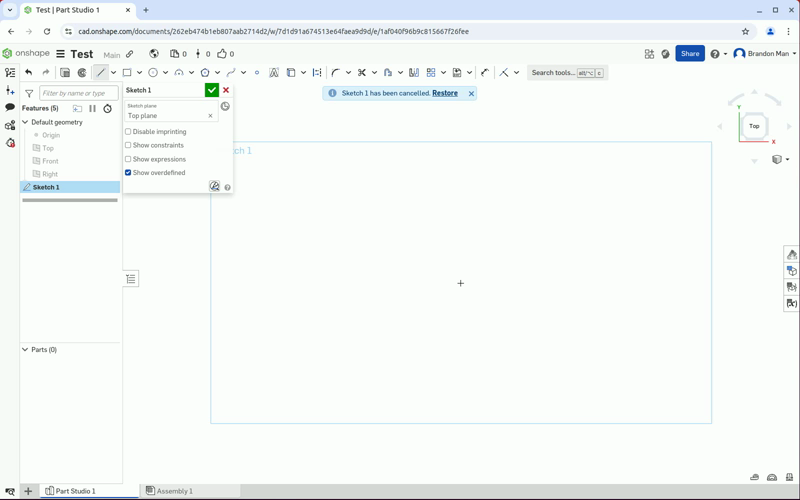
click(460, 282)
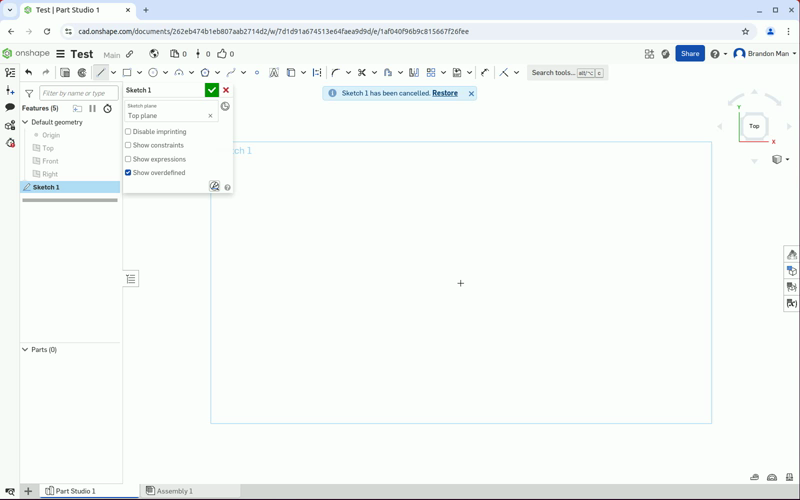
key_up(shift)
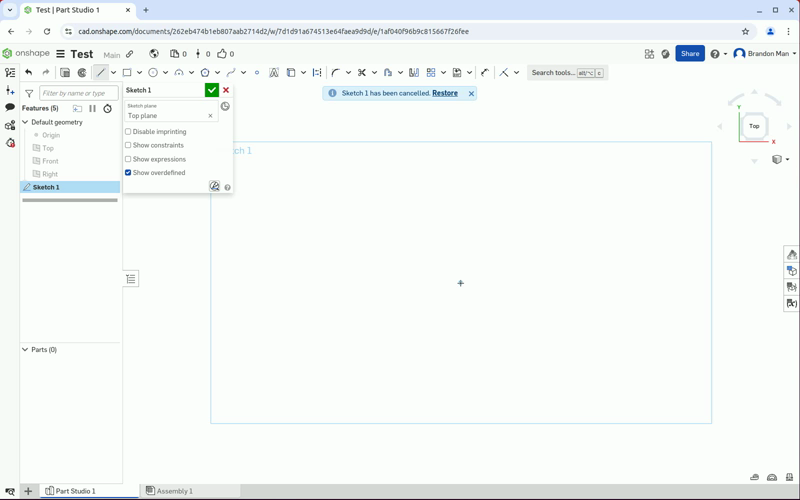
key_down(shift)
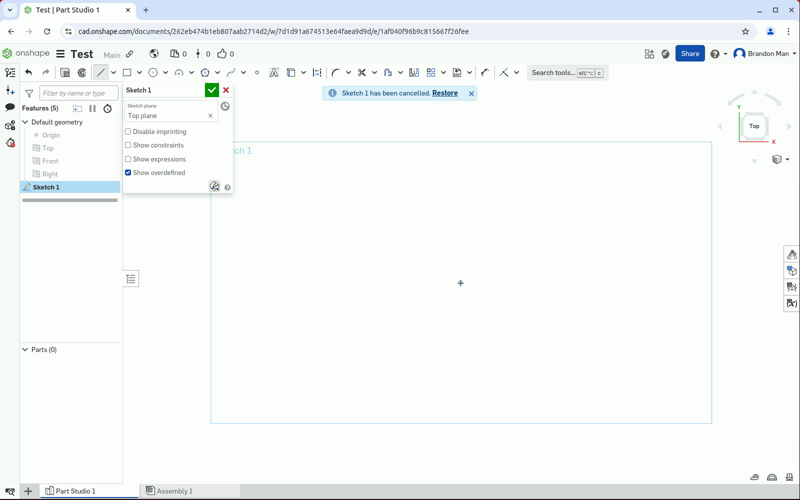
mouse_move(535, 282)
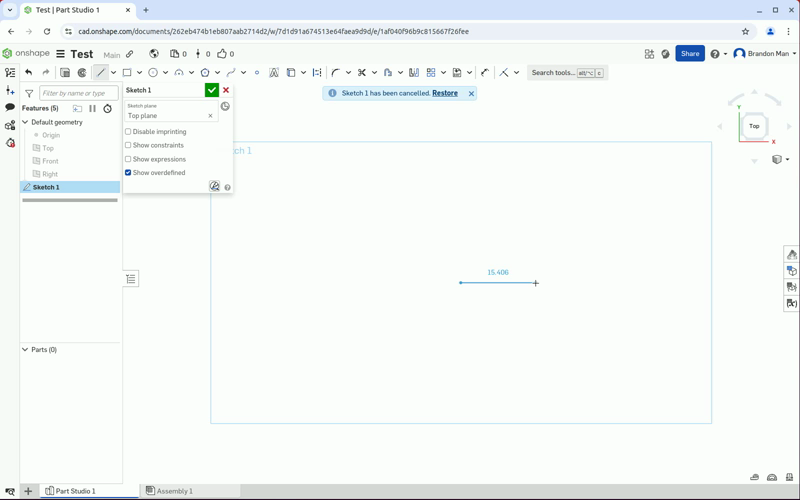
click(535, 282)
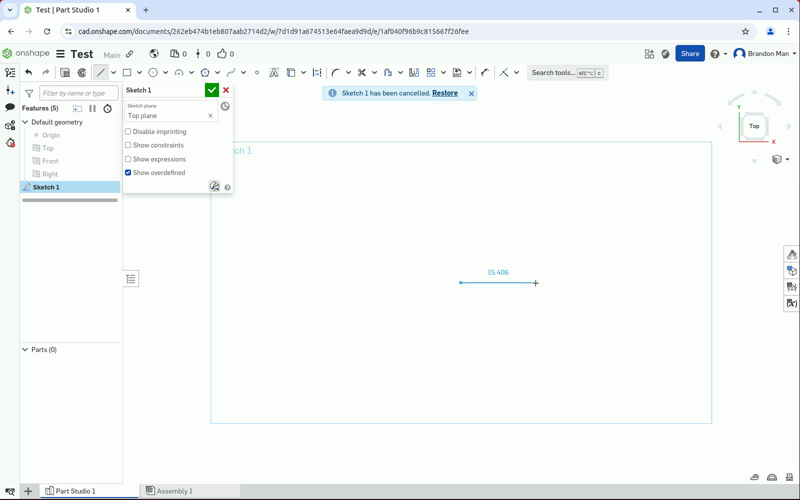
key_up(shift)
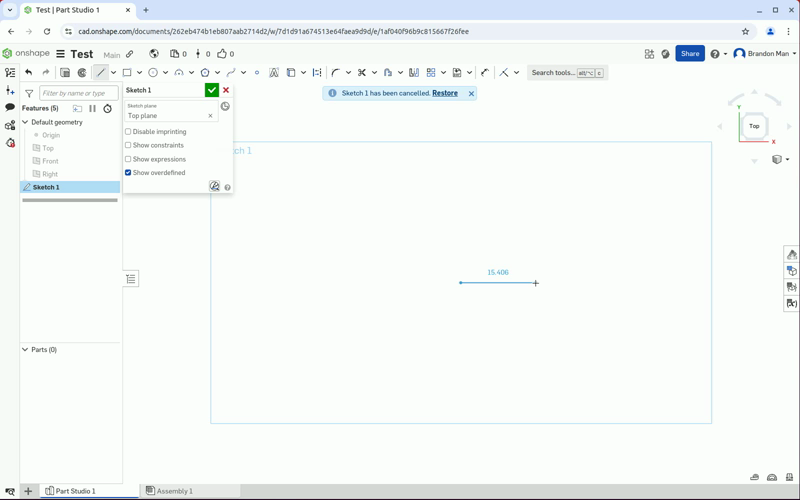
key_down(shift)
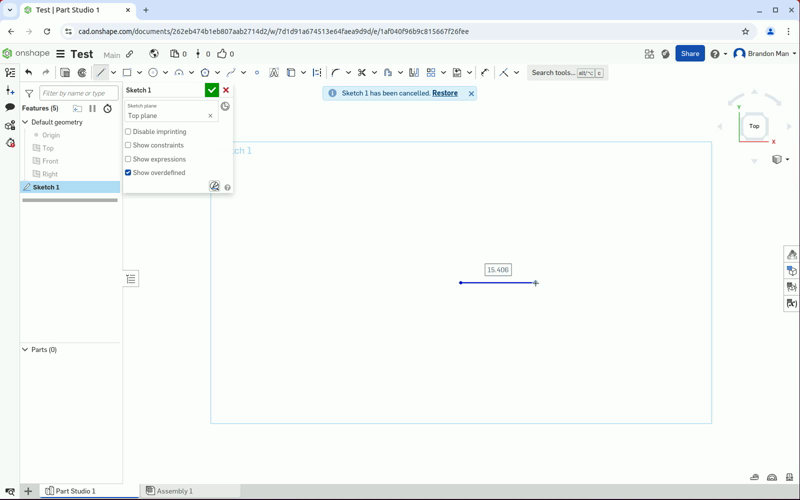
mouse_move(535, 170)
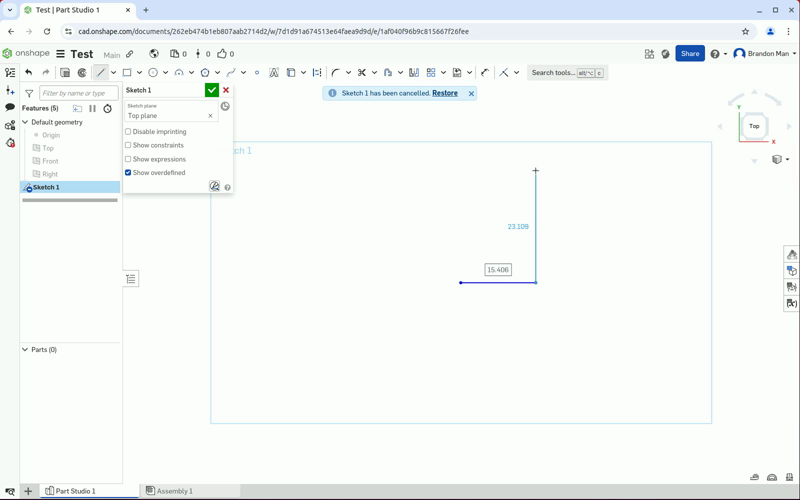
click(535, 170)
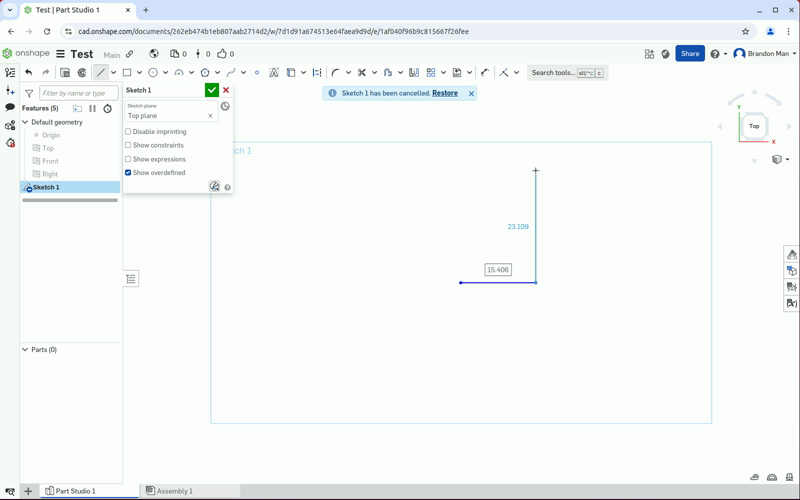
key_up(shift)
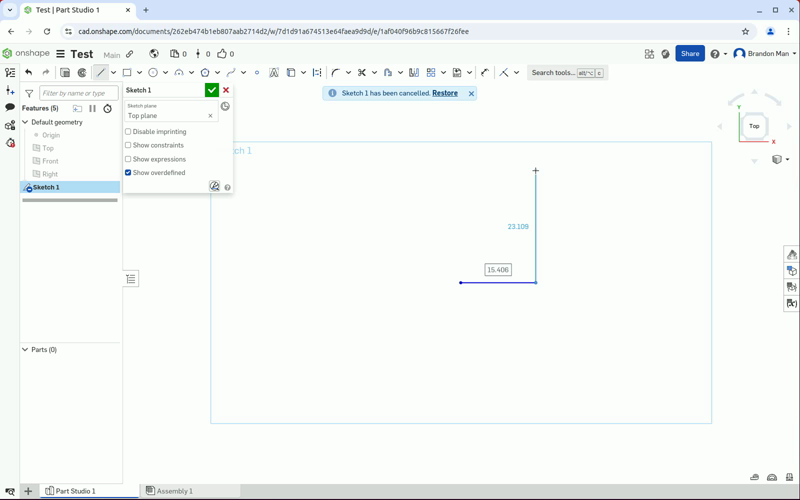
key_down(shift)
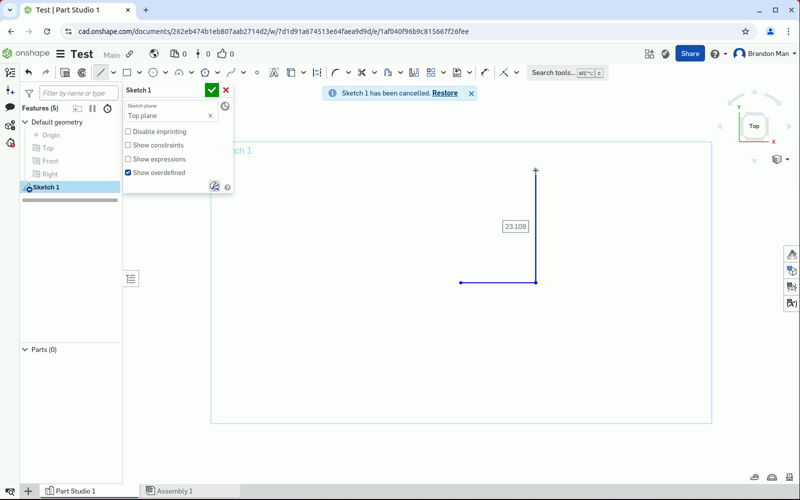
mouse_move(460, 170)
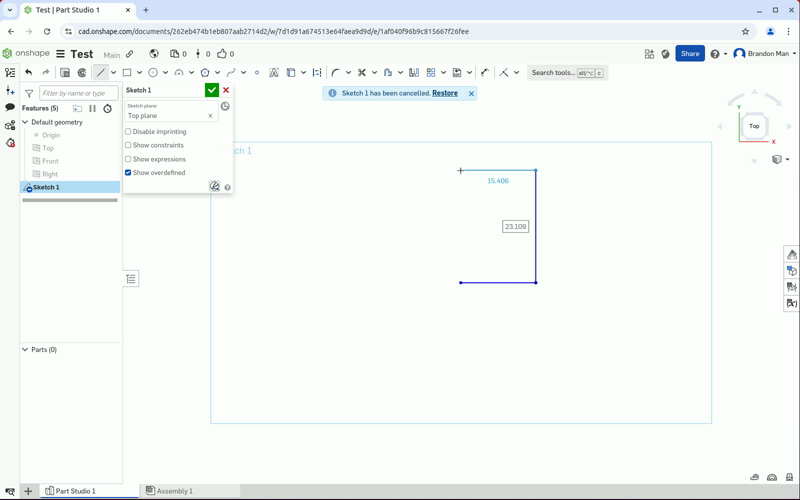
click(460, 170)
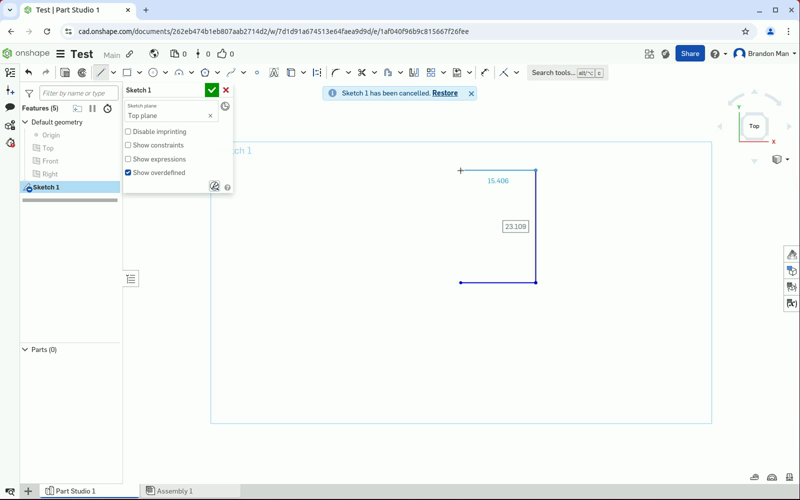
key_up(shift)
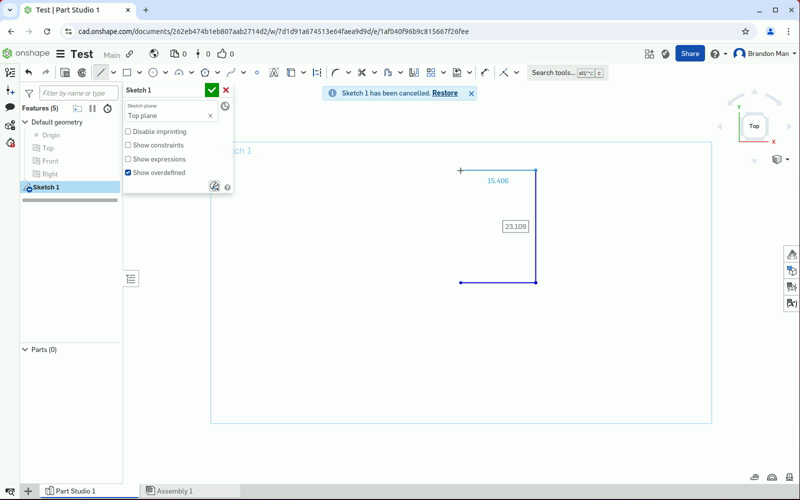
key_down(shift)
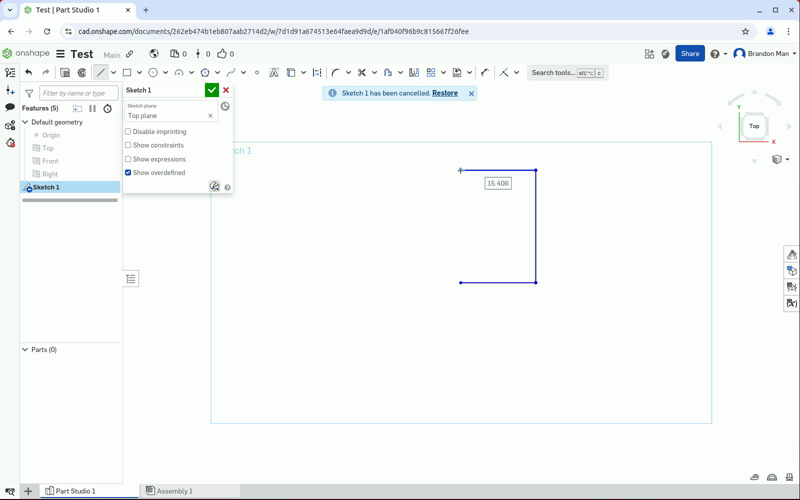
mouse_move(460, 282)
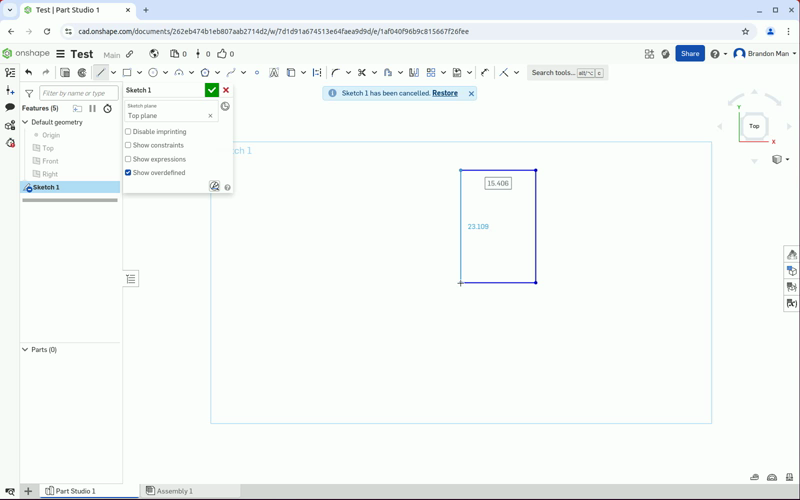
key_up(shift)
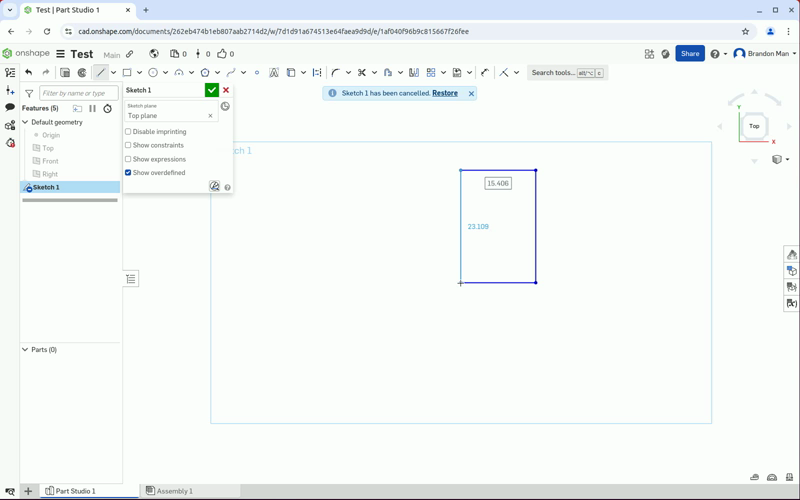
click(460, 282)
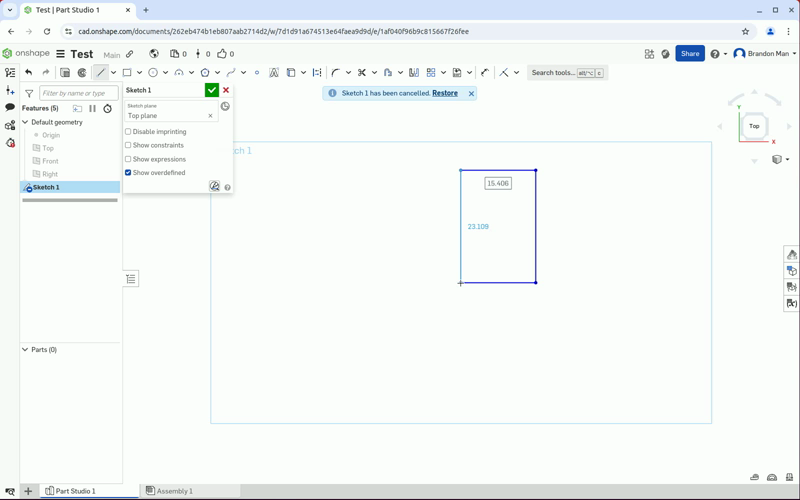
key(esc)
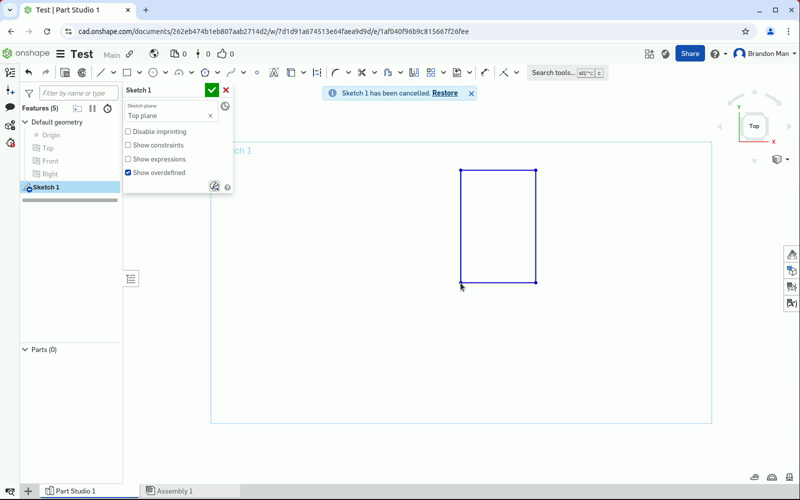
mouse_move(496, 186)
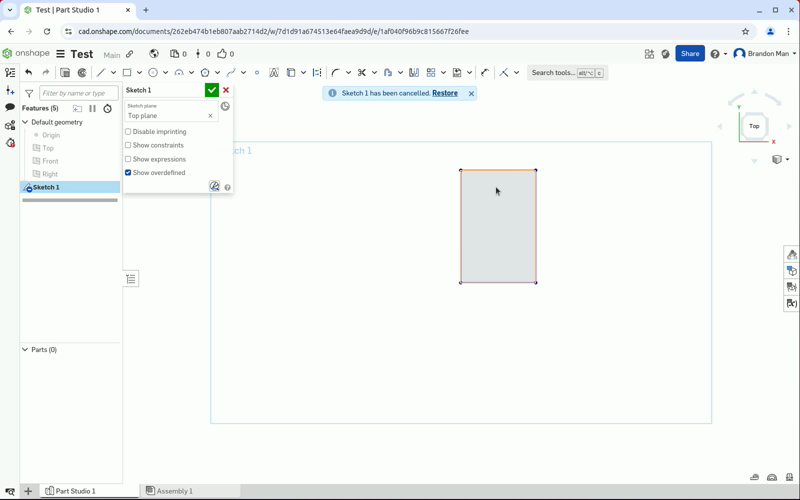
click(496, 186)
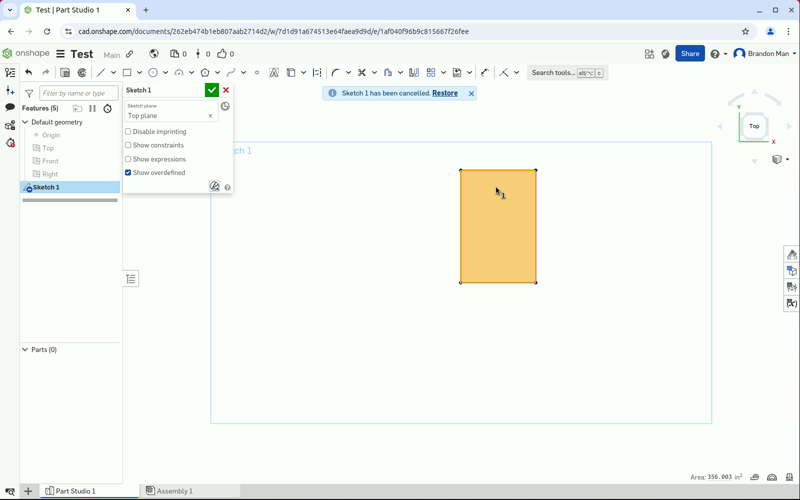
mouse_move(73, 352)
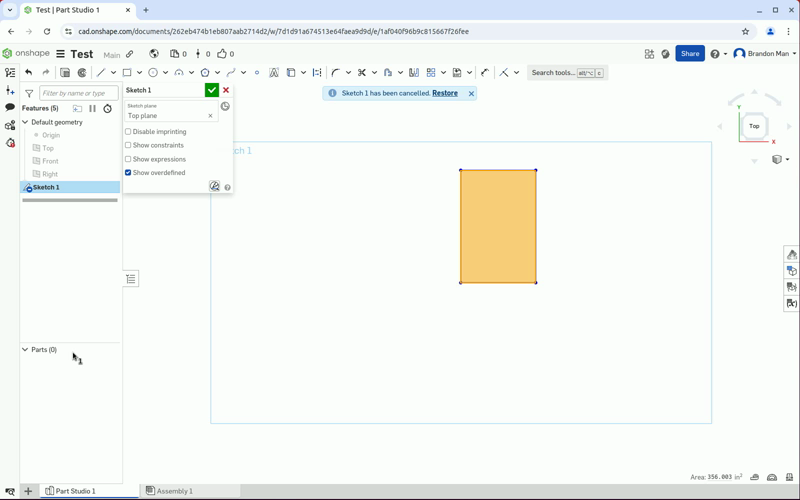
key(shift+y)
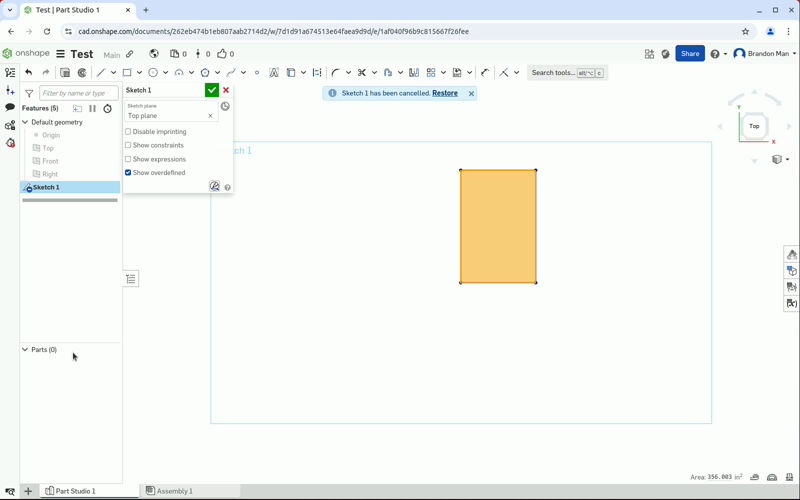
key(shift+e)
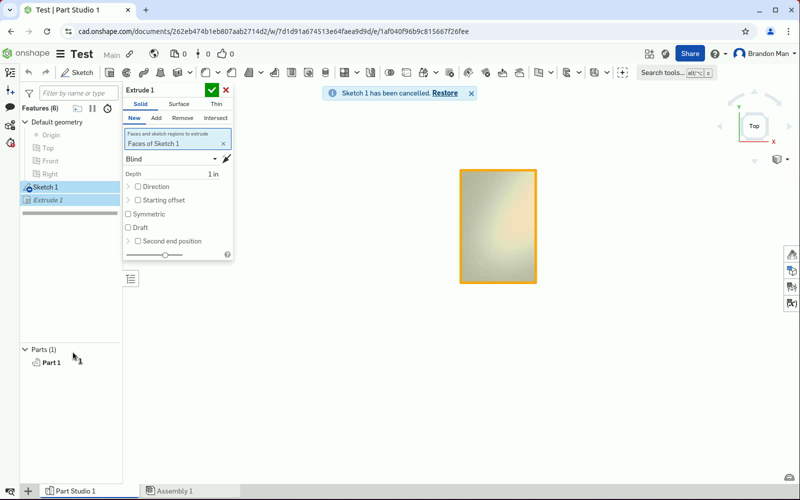
mouse_move(143, 106)
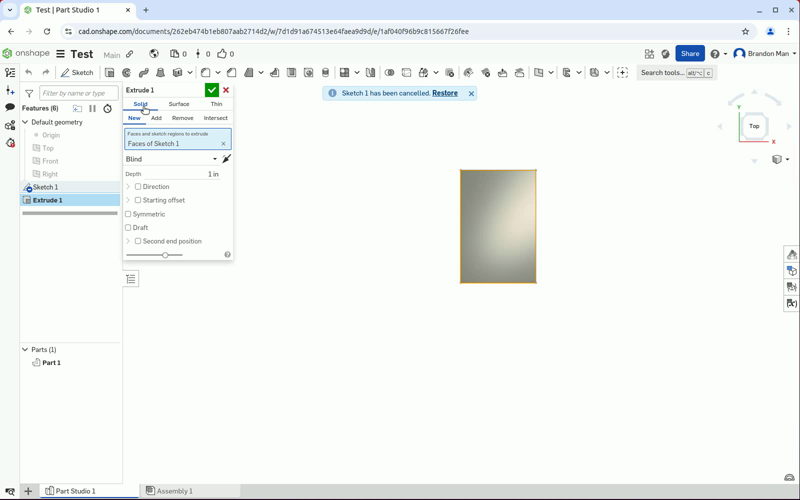
click(143, 106)
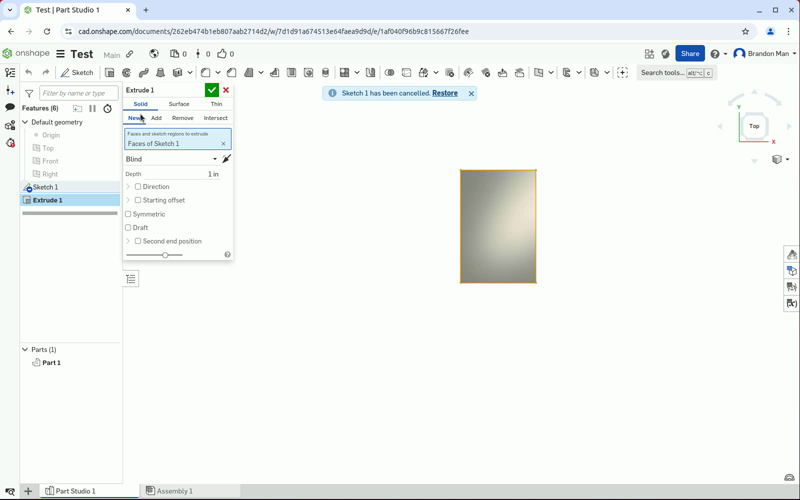
mouse_move(137, 120)
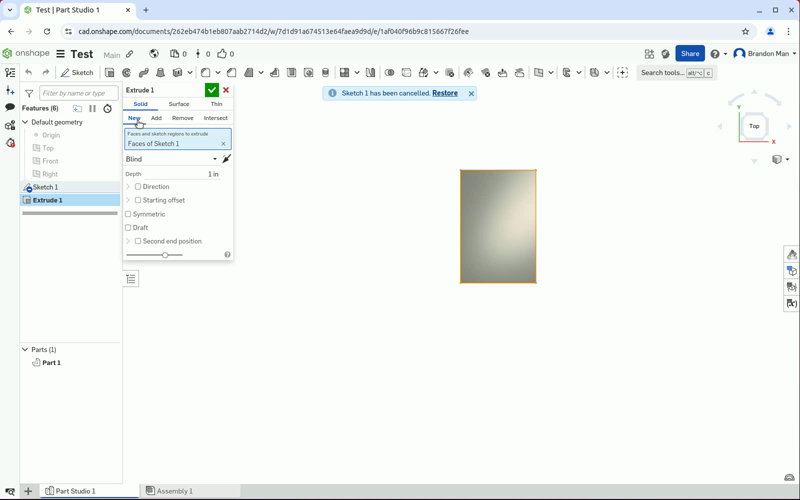
click(137, 120)
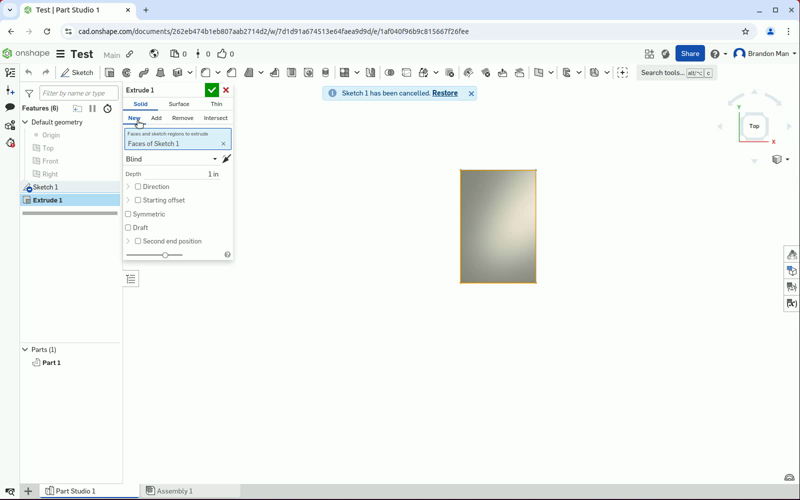
key(tab, 4)
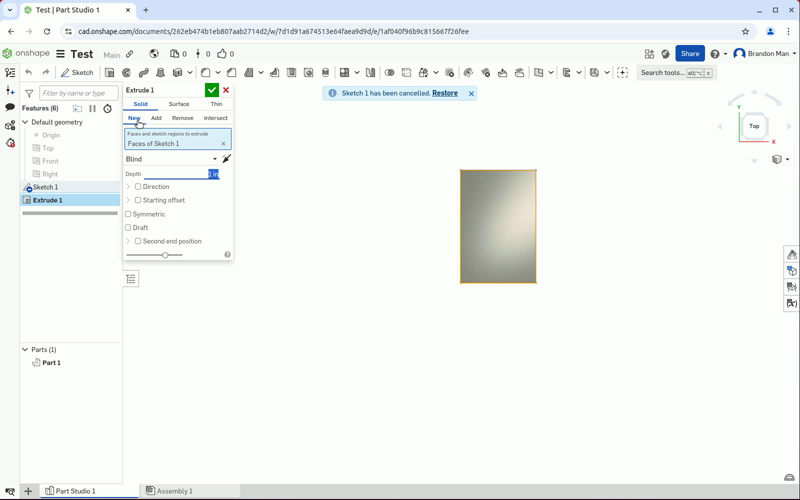
text(9.147)
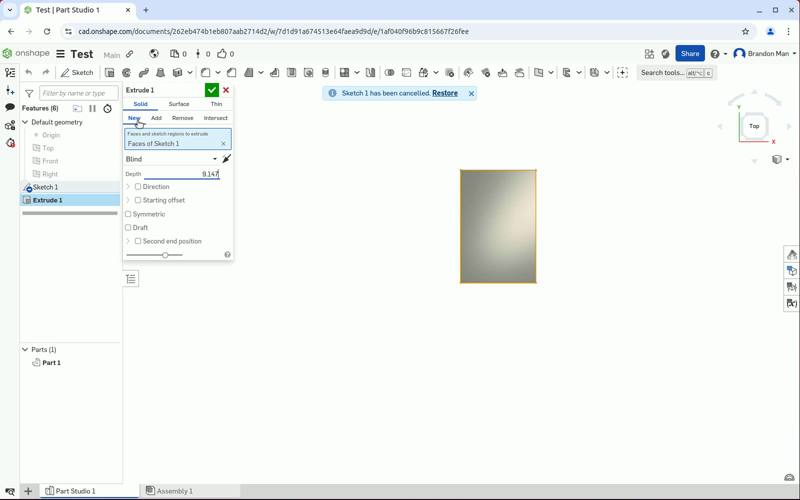
key(enter)
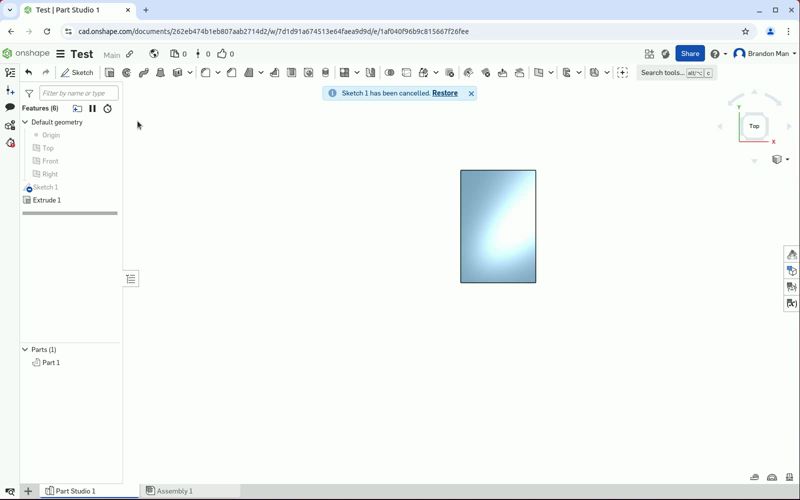
key(shift+h)
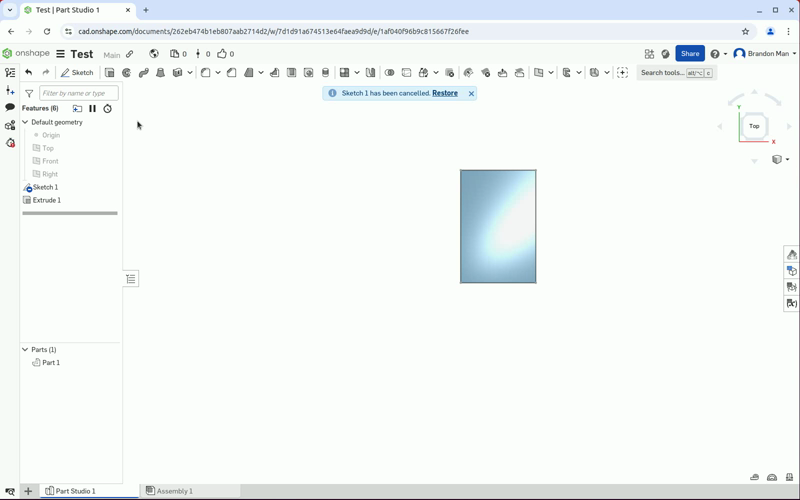
key(shift+h)
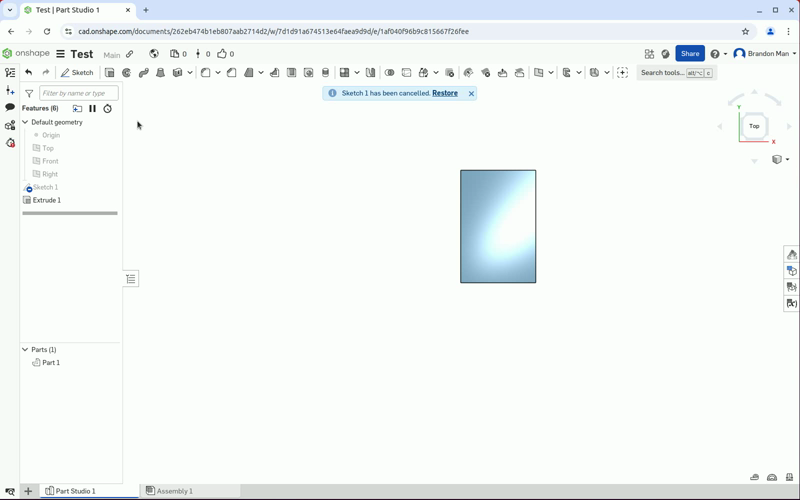
mouse_move(73, 189)
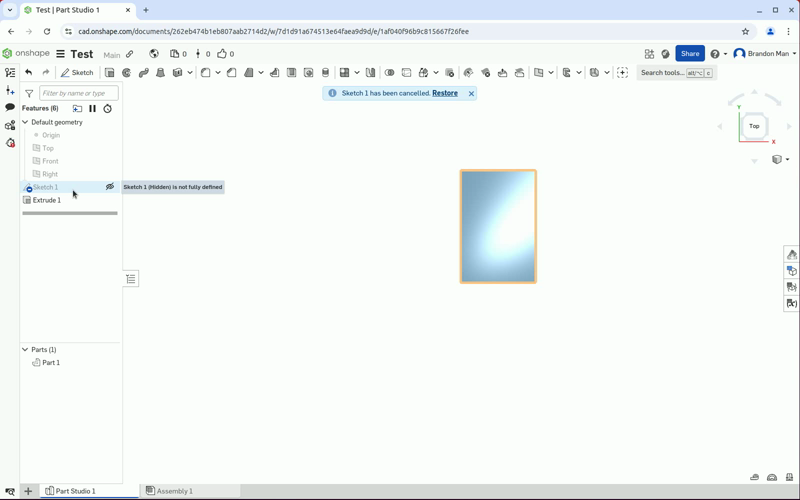
click(73, 189)
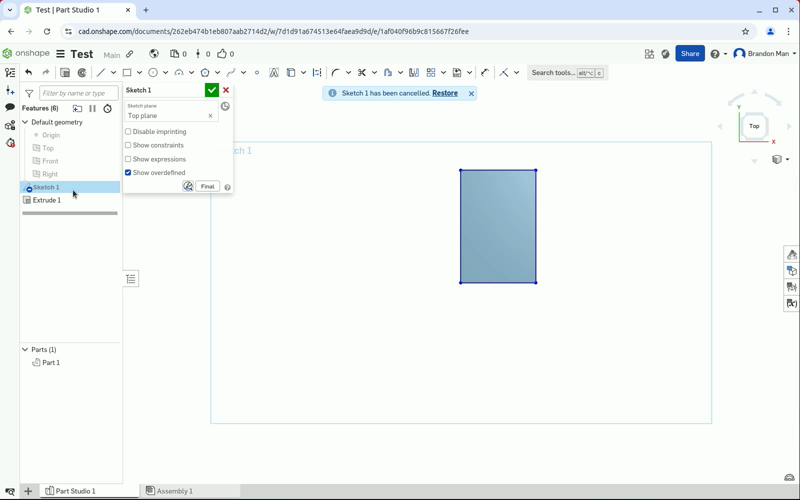
mouse_move(229, 92)
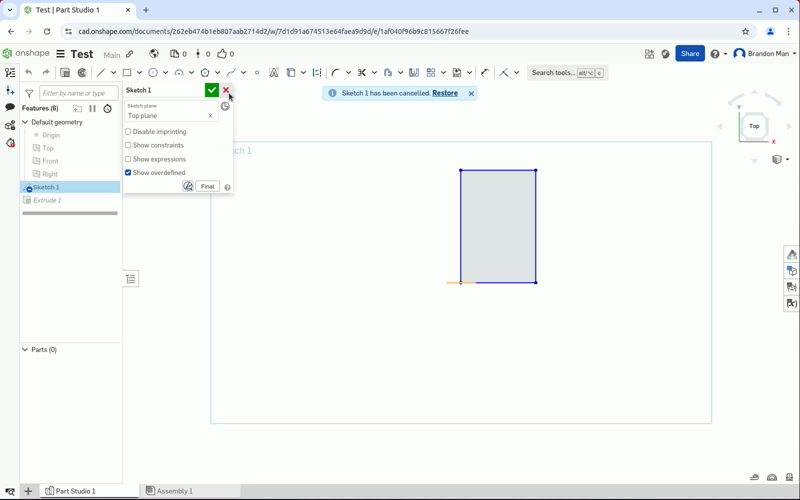
click(229, 92)
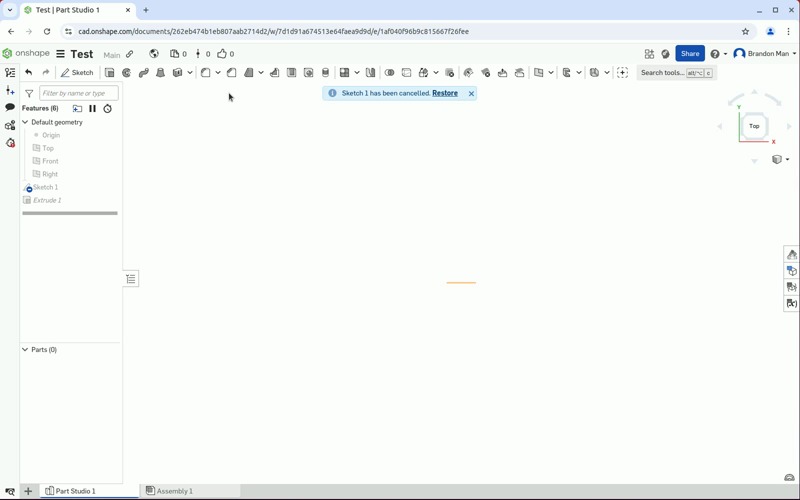
mouse_move(541, 75)
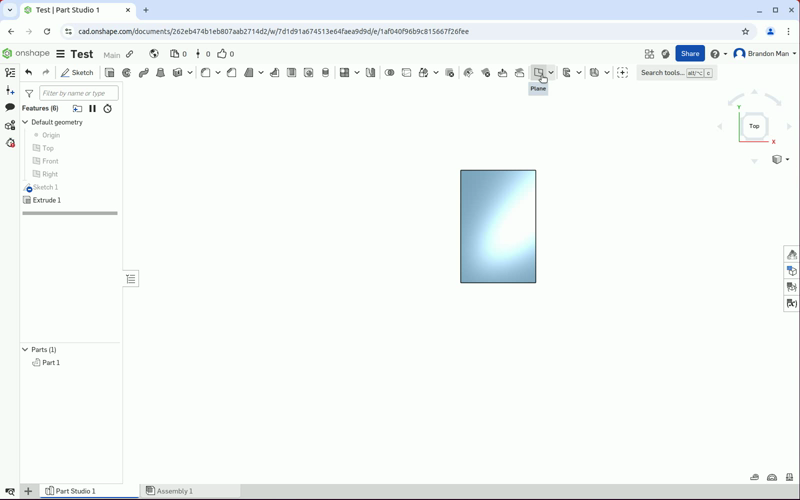
click(541, 75)
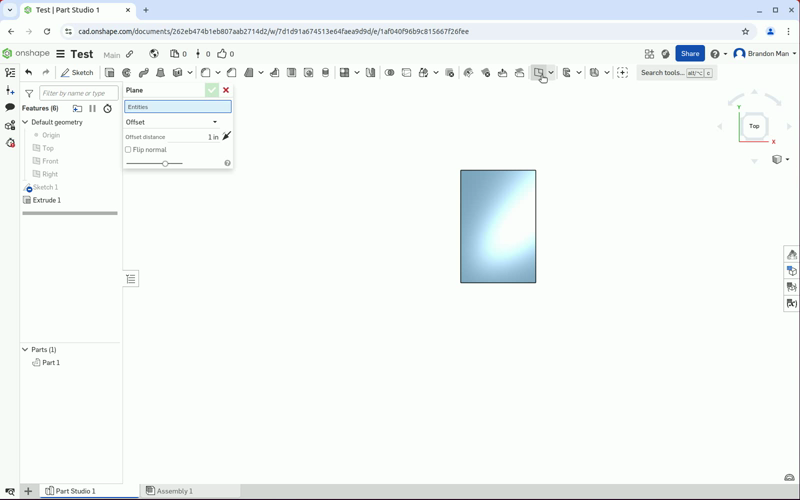
mouse_move(73, 150)
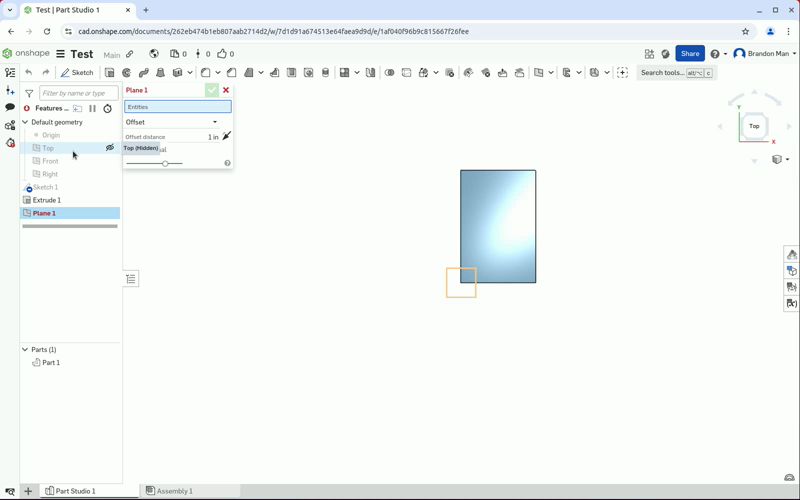
click(73, 150)
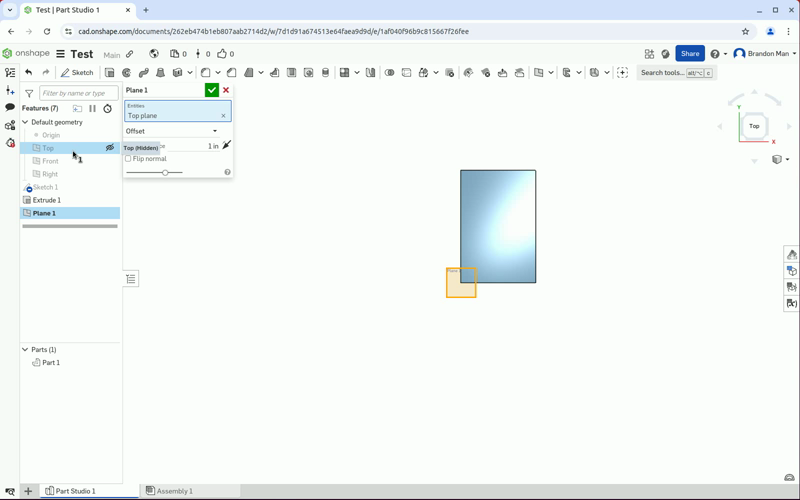
key(tab, 2)
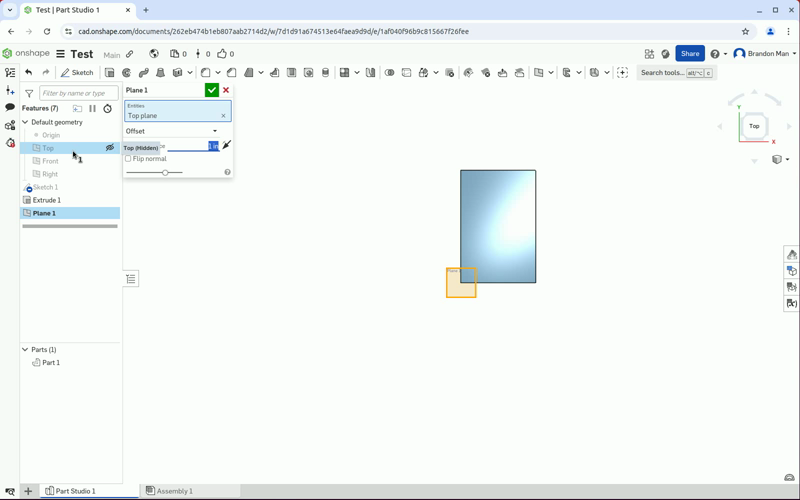
text(9.151)
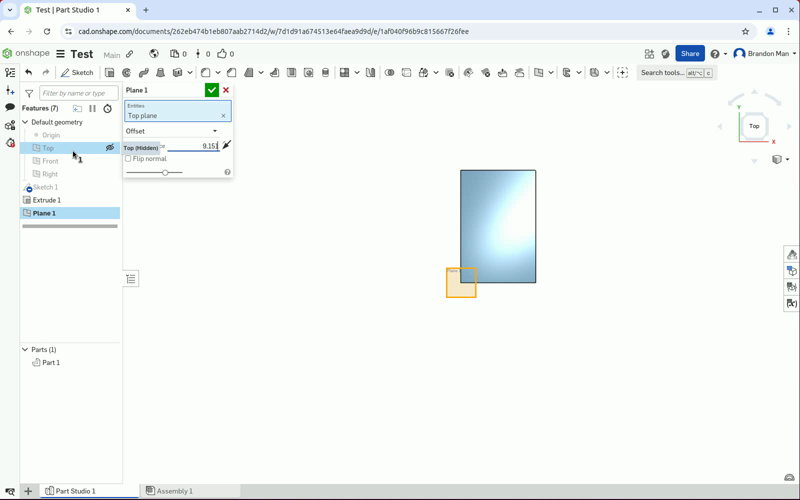
key(enter, 2)
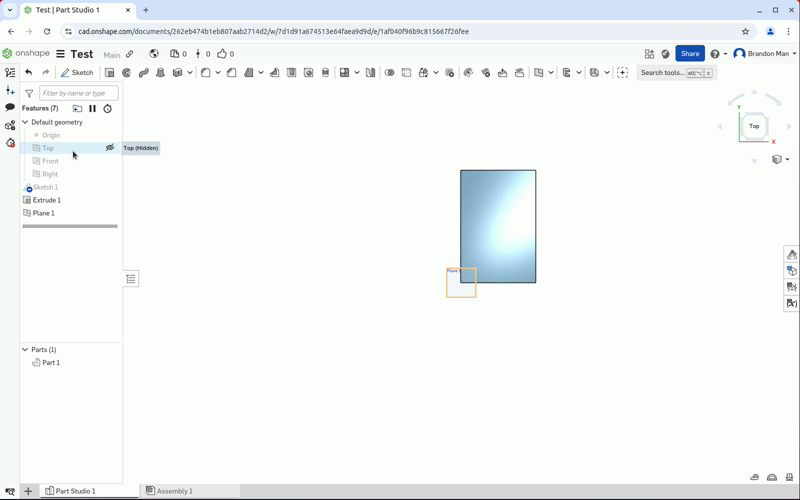
key(shift+s)
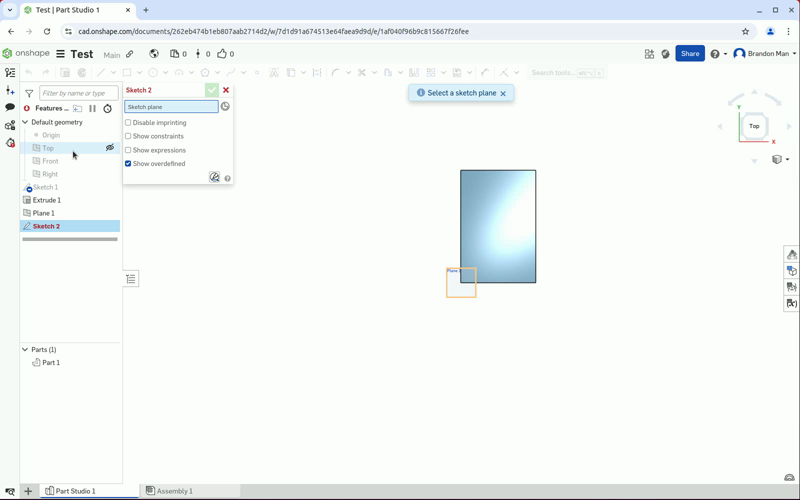
mouse_move(73, 215)
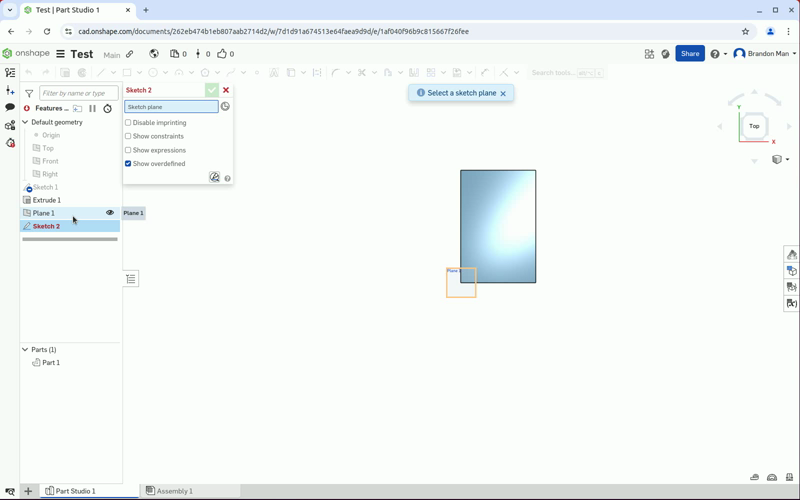
click(73, 215)
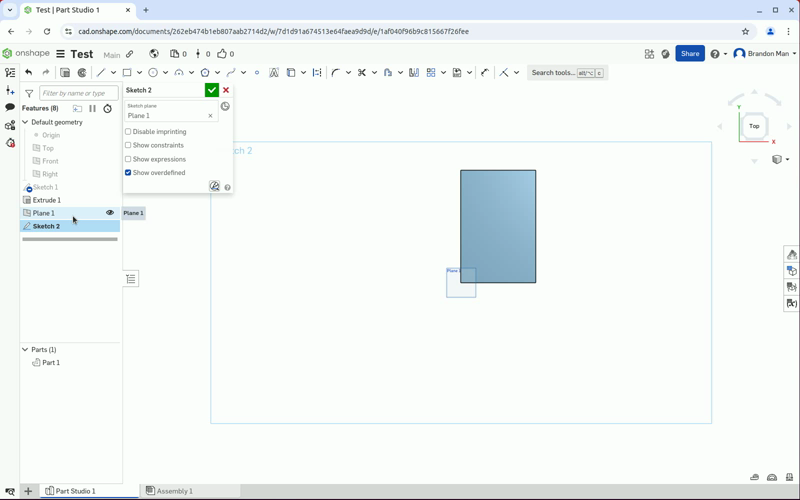
mouse_move(73, 352)
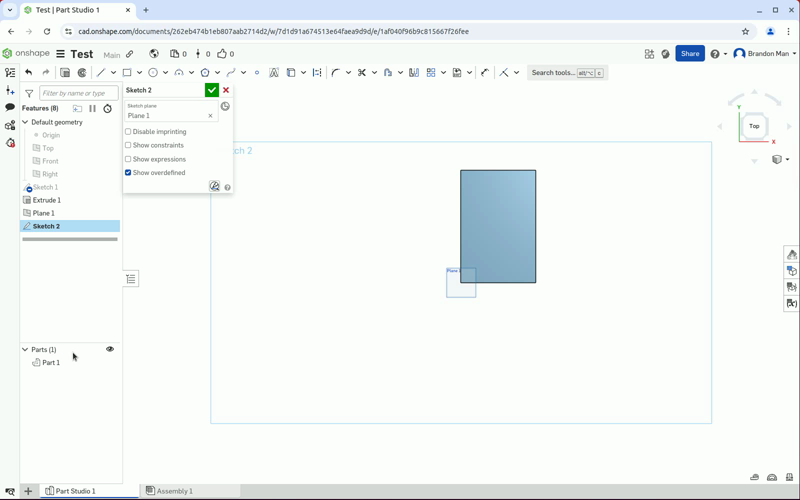
key(y)
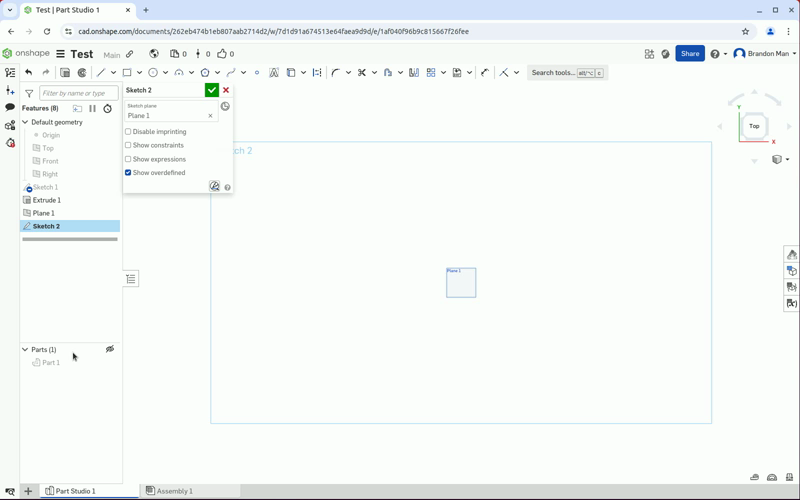
key(l)
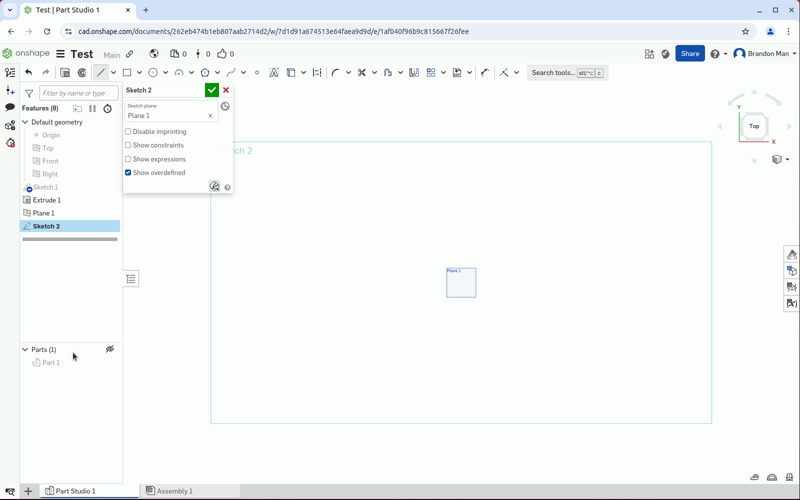
key_down(shift)
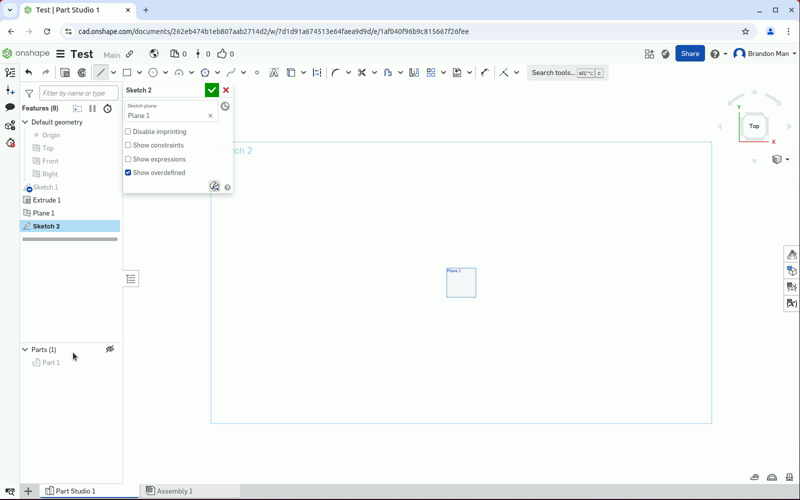
mouse_move(460, 282)
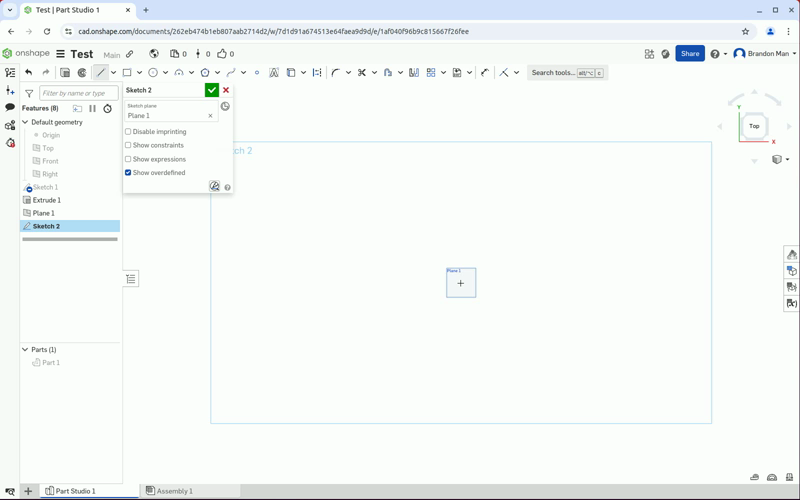
click(460, 282)
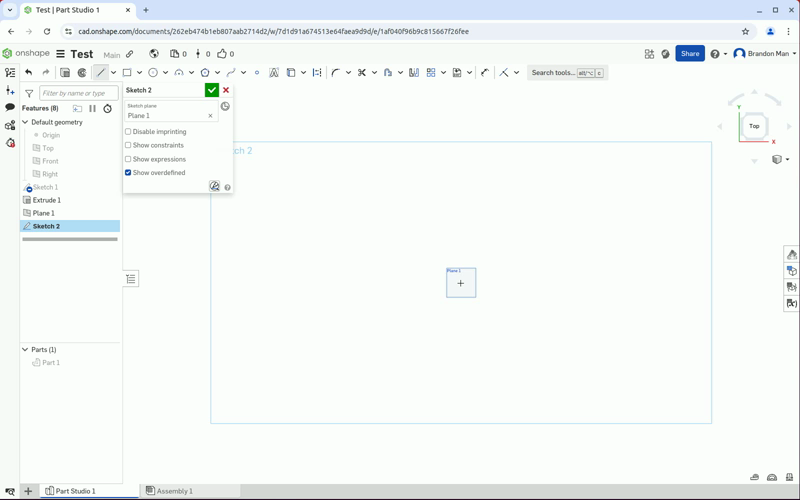
key_up(shift)
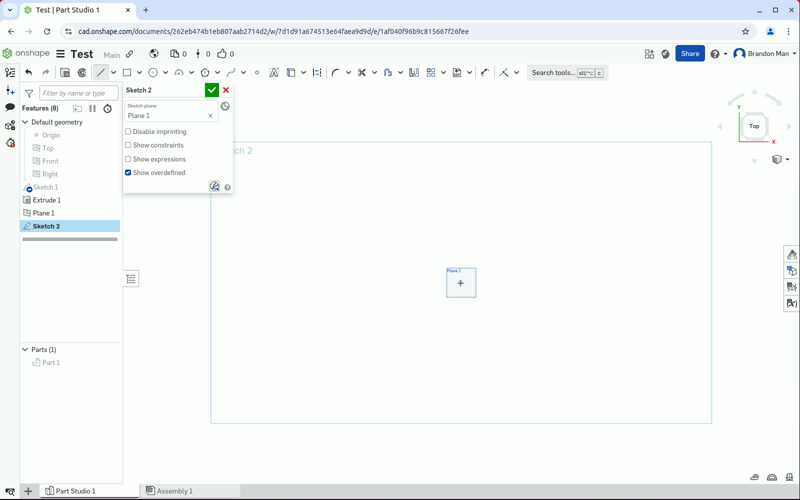
key_down(shift)
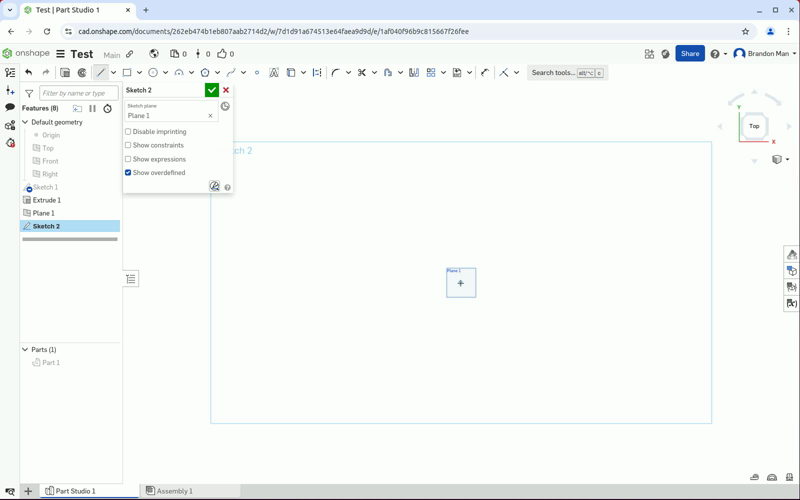
mouse_move(490, 282)
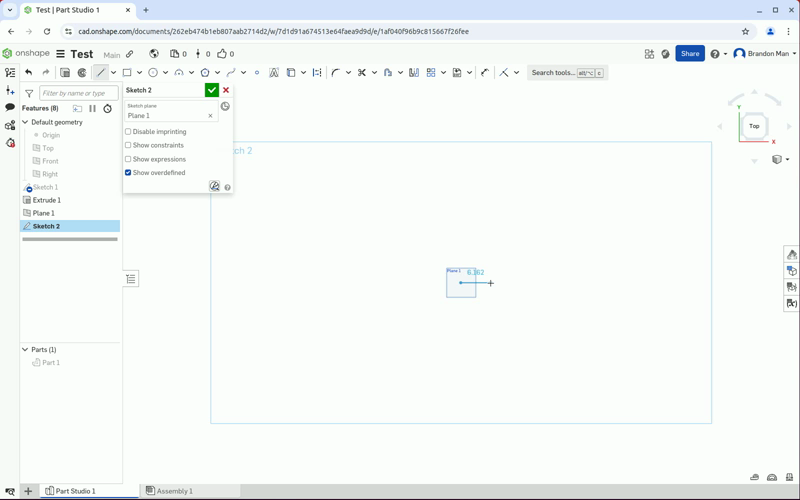
mouse_move(483, 282)
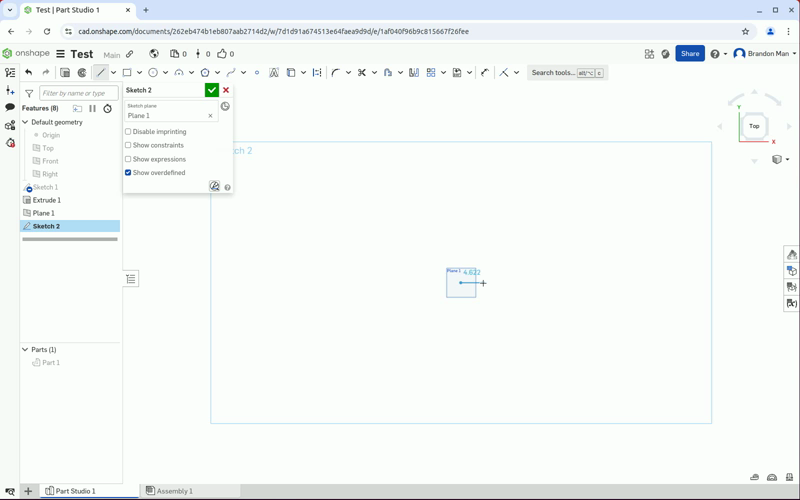
click(483, 282)
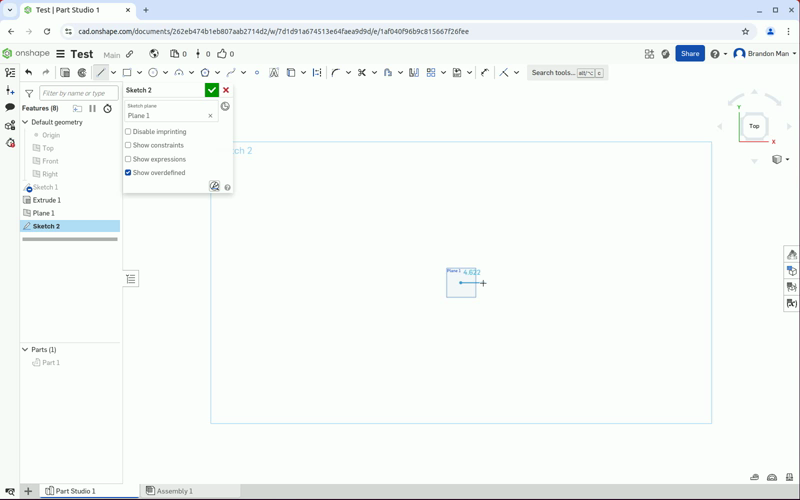
key_up(shift)
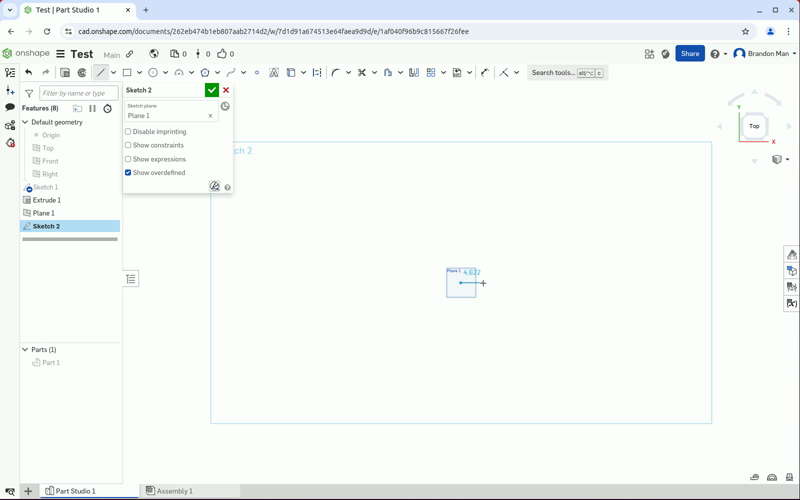
key_down(shift)
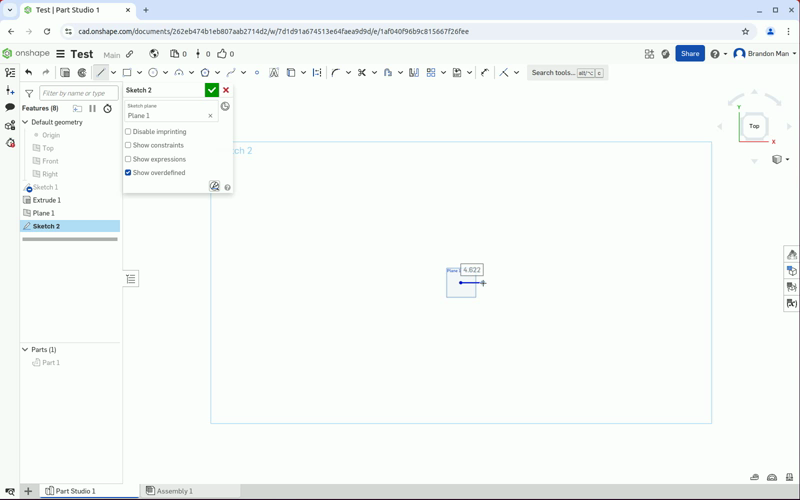
mouse_move(483, 170)
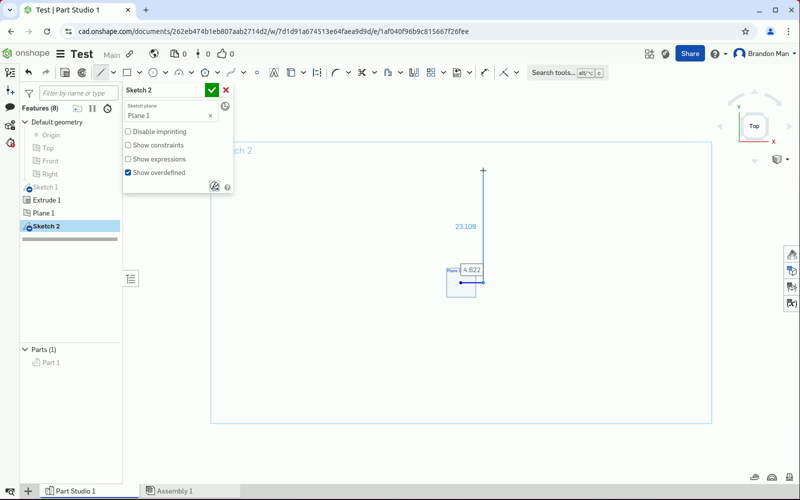
click(483, 170)
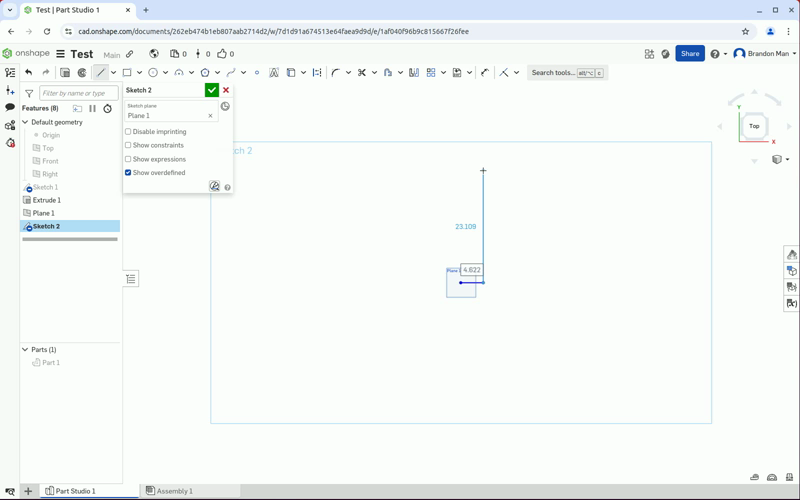
key_up(shift)
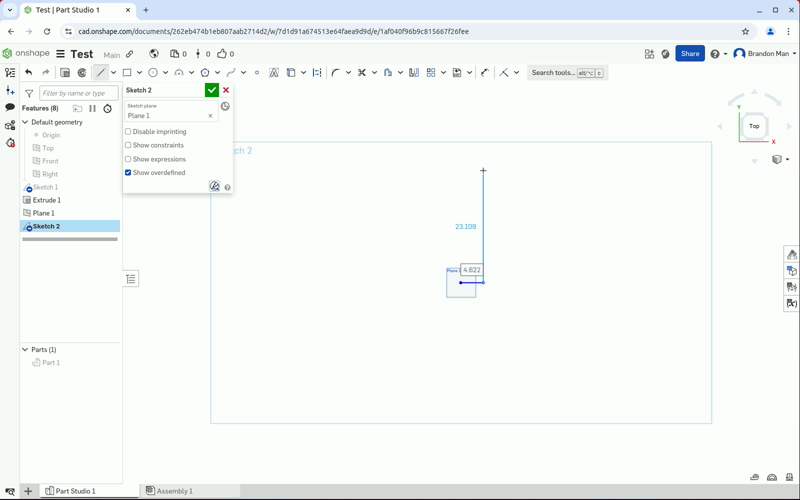
key_down(shift)
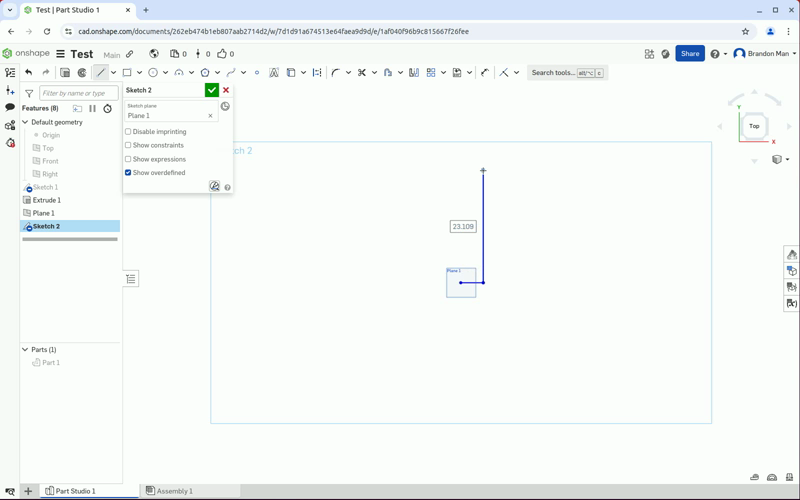
mouse_move(513, 170)
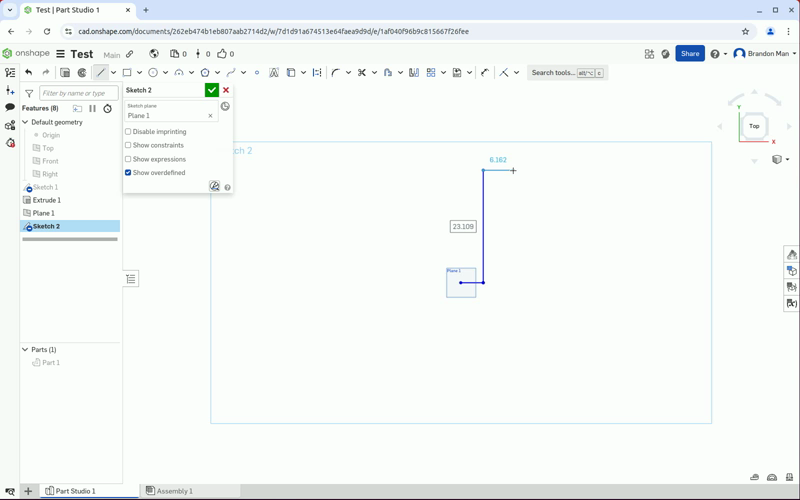
mouse_move(460, 170)
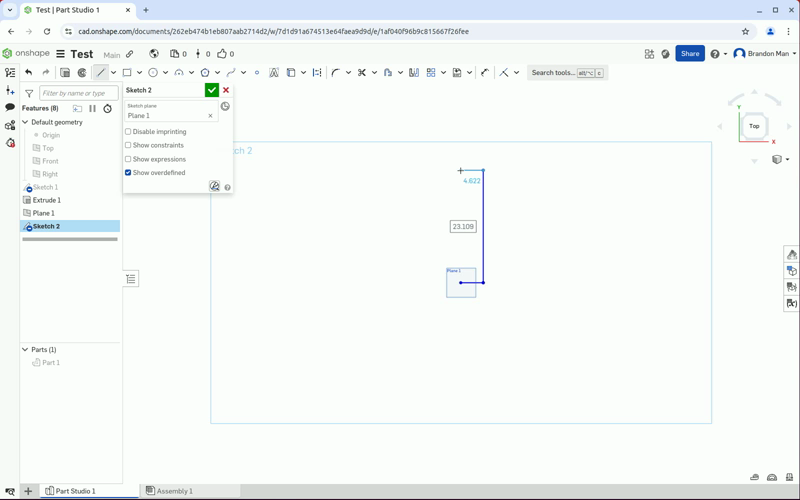
click(460, 170)
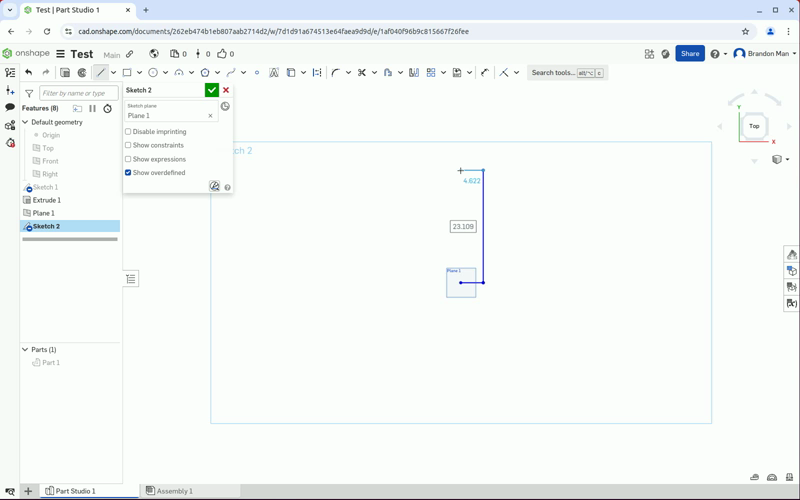
key_up(shift)
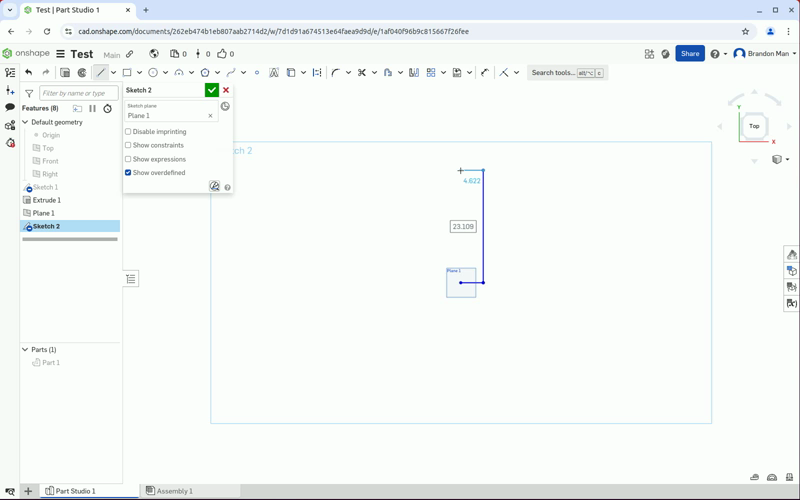
key_down(shift)
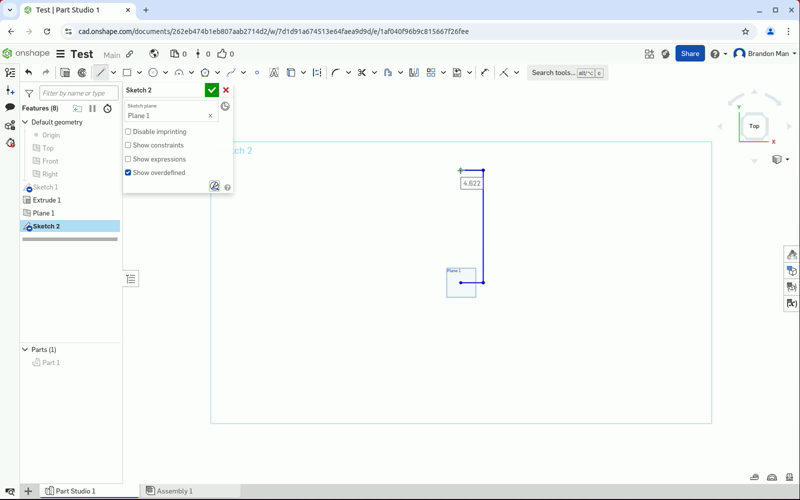
mouse_move(460, 282)
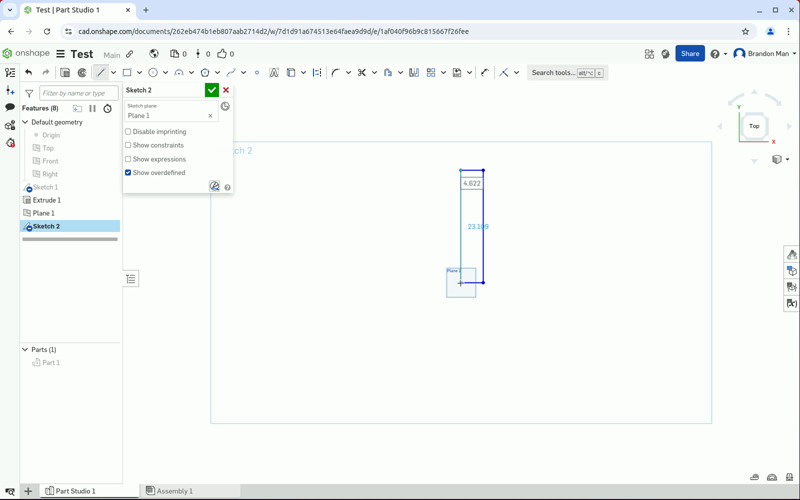
key_up(shift)
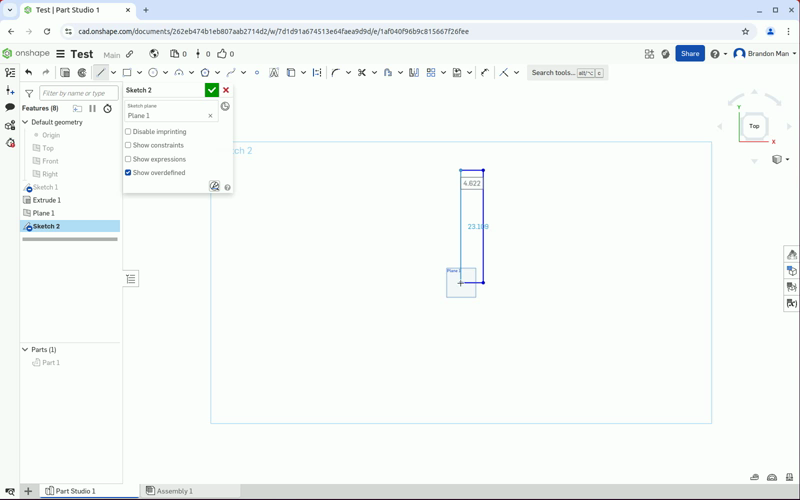
click(460, 282)
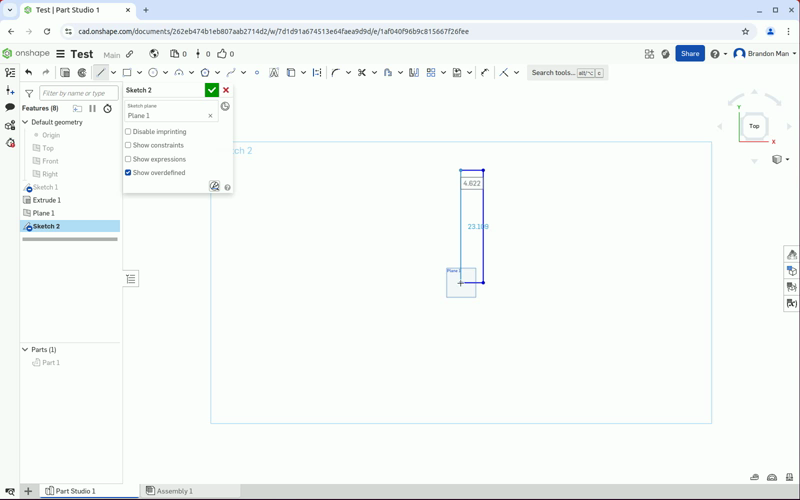
key(esc)
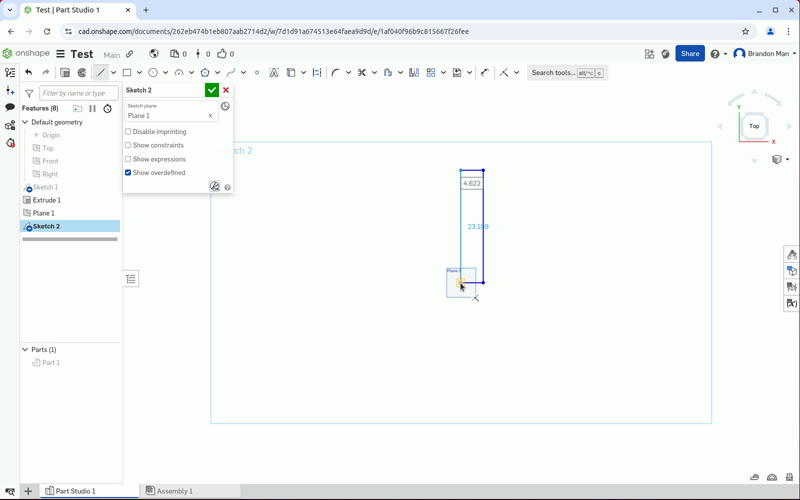
mouse_move(465, 175)
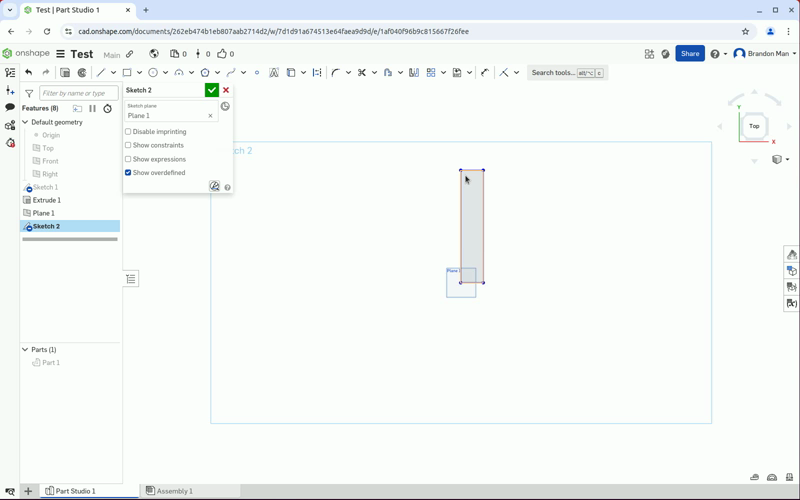
click(465, 175)
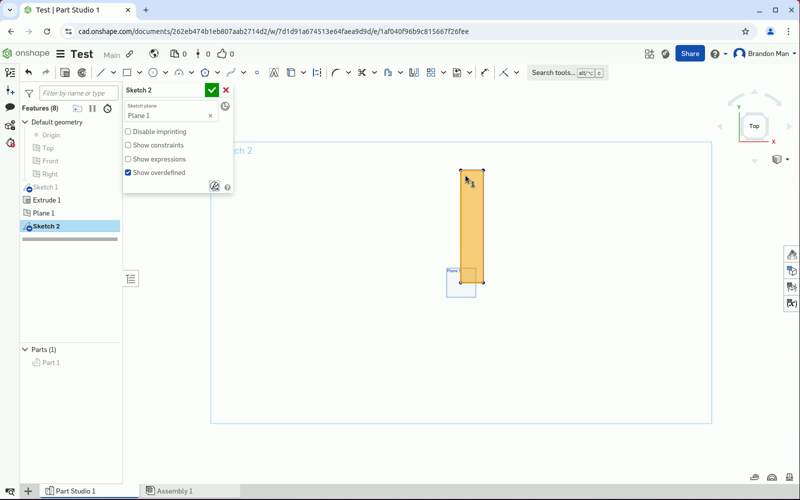
mouse_move(73, 352)
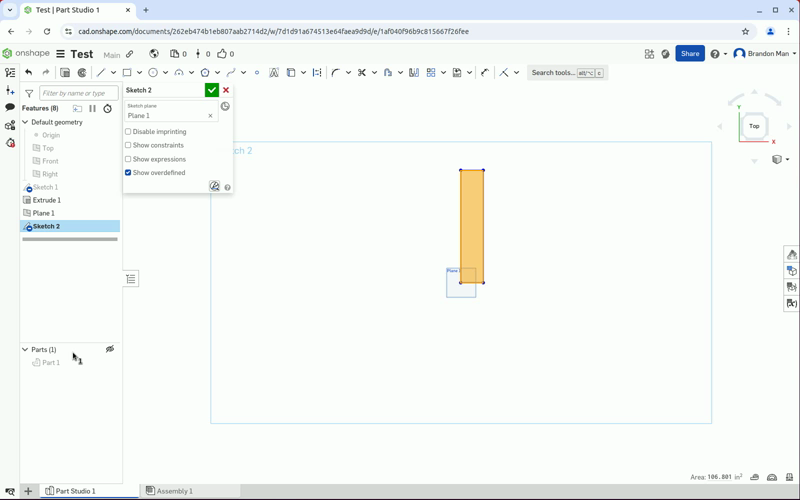
key(shift+y)
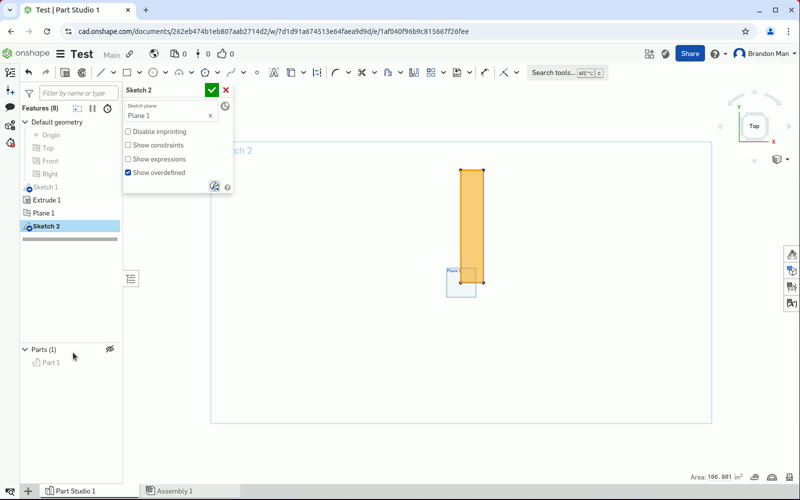
key(shift+e)
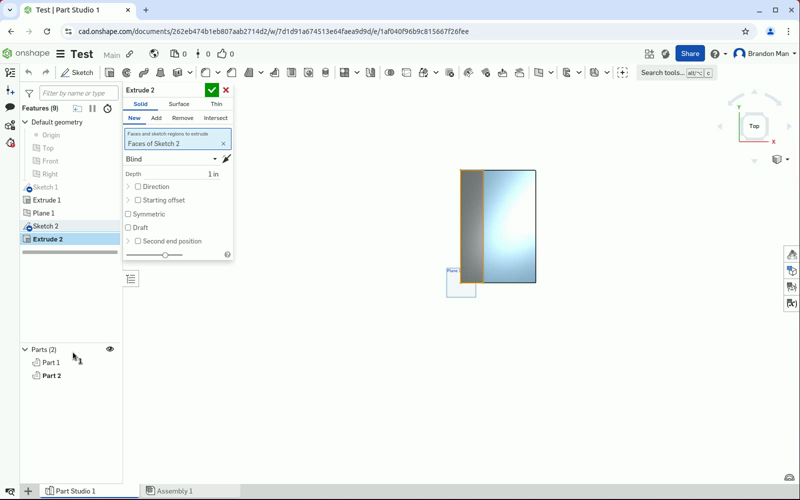
mouse_move(143, 106)
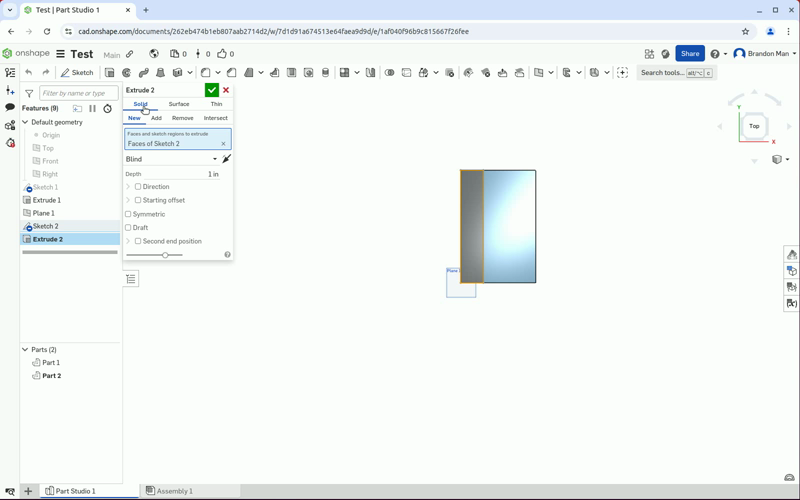
click(143, 106)
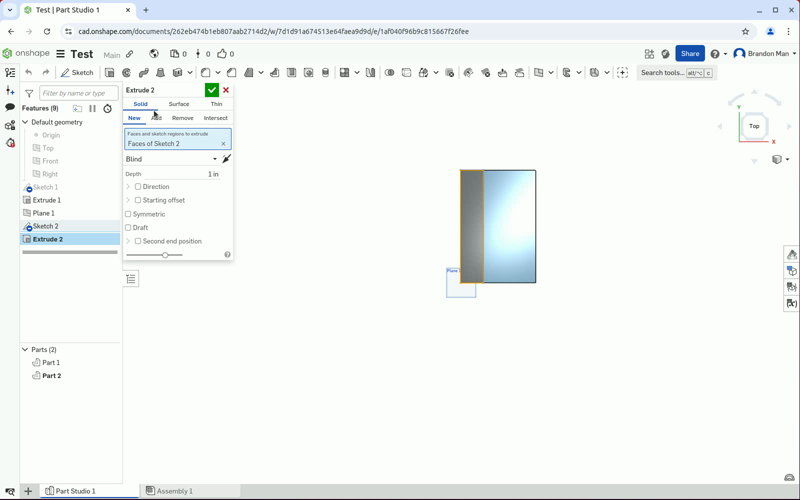
mouse_move(186, 120)
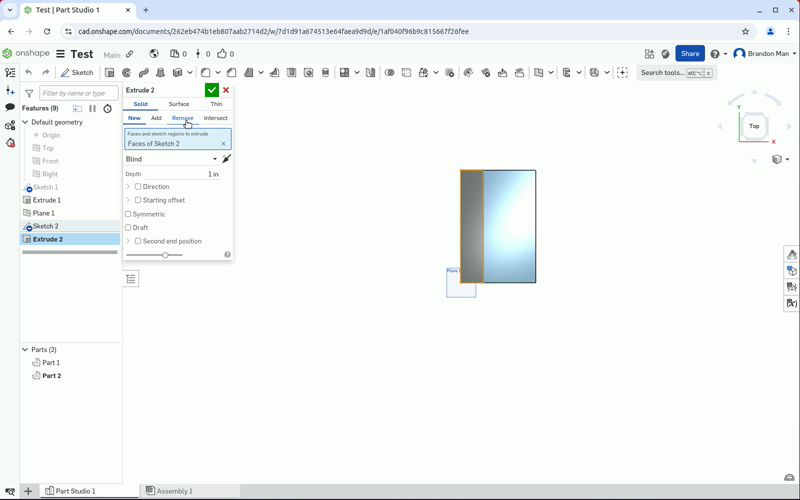
click(186, 120)
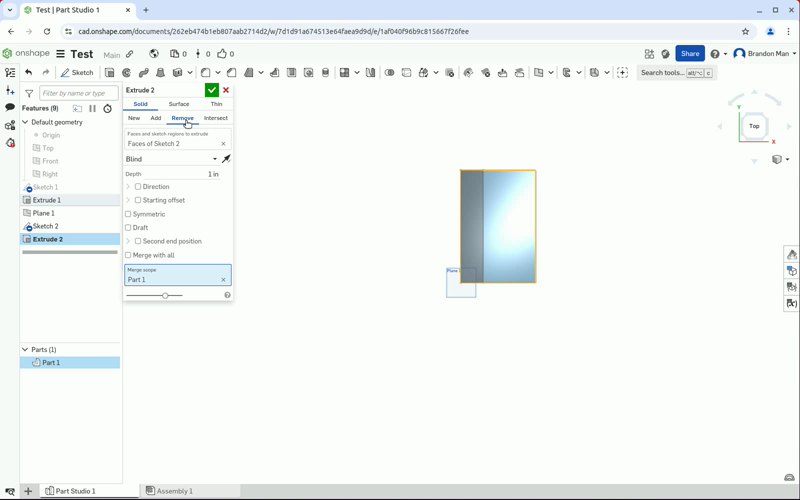
key(tab, 4)
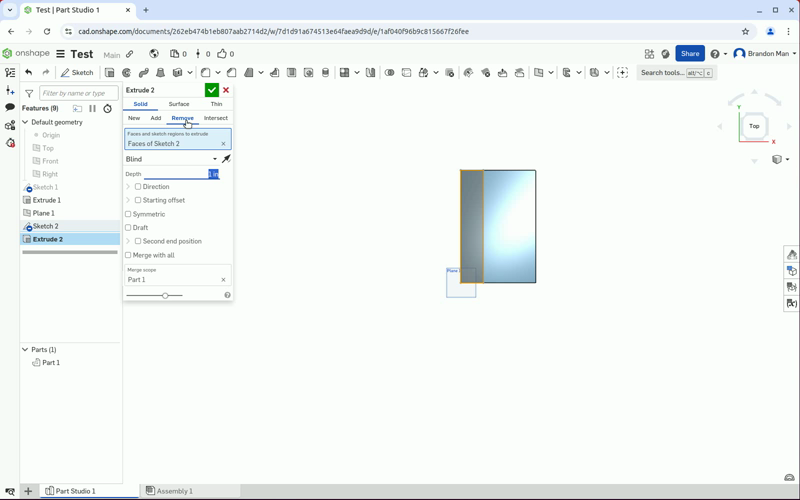
text(4.574)
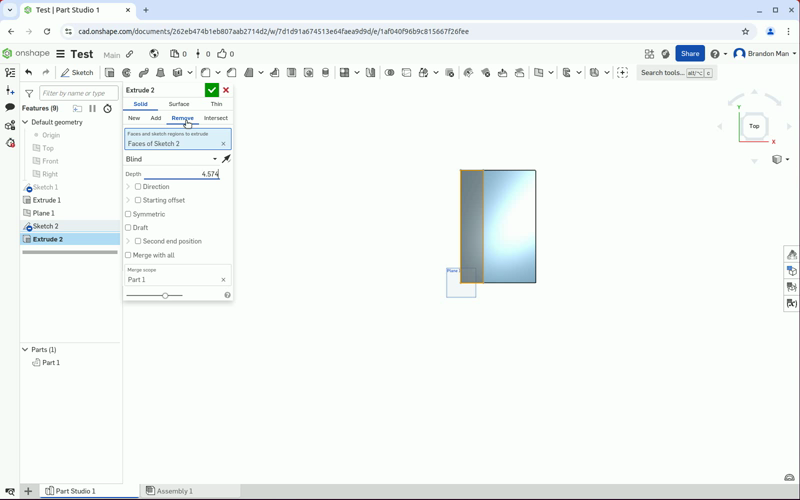
key(tab, 6)
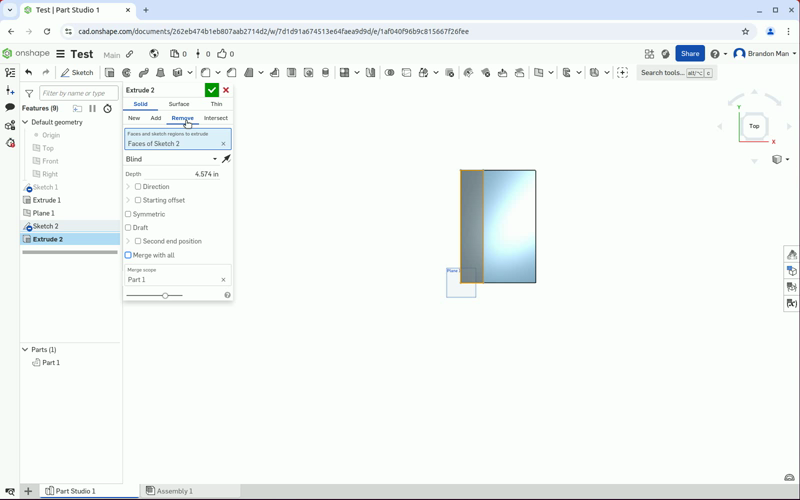
key(space)
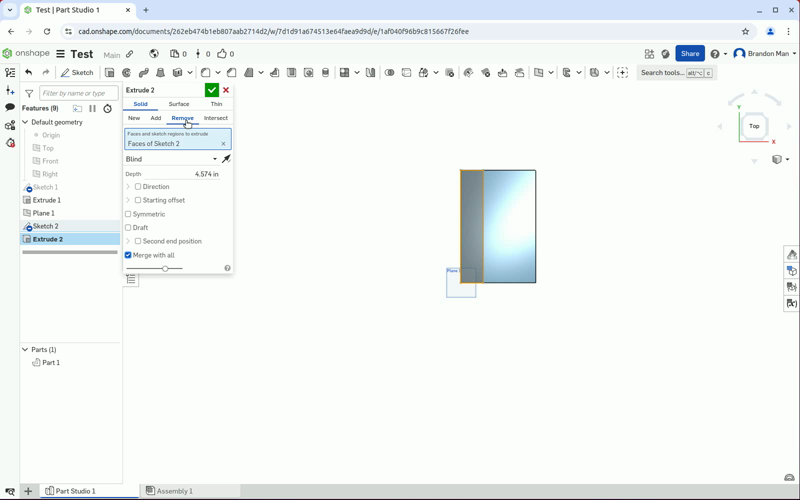
key(enter)
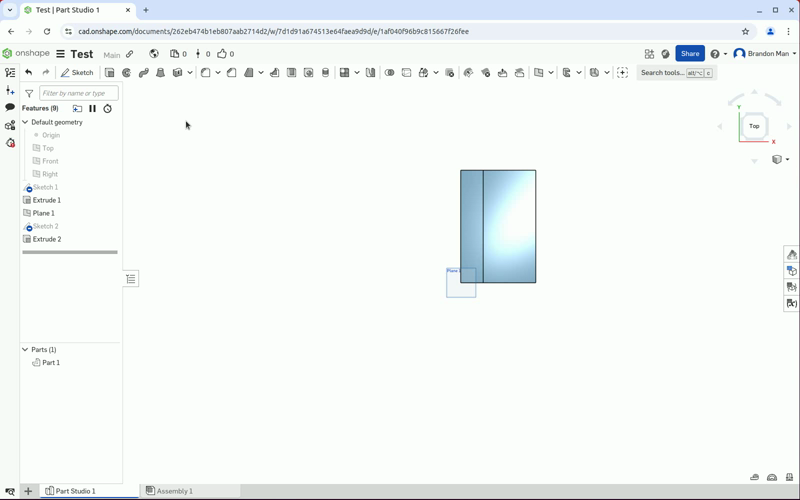
key(shift+h)
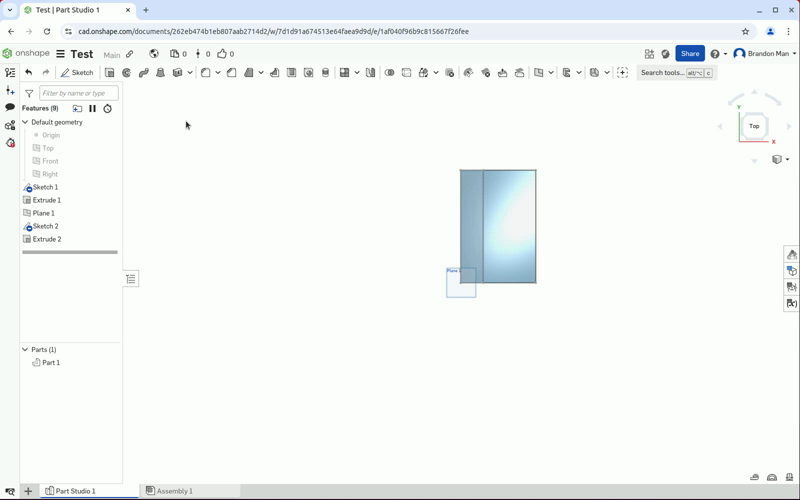
key(shift+h)
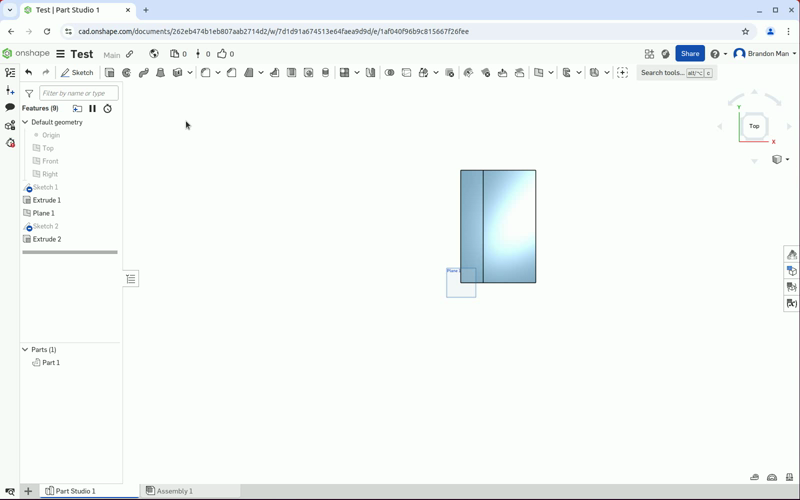
mouse_move(73, 189)
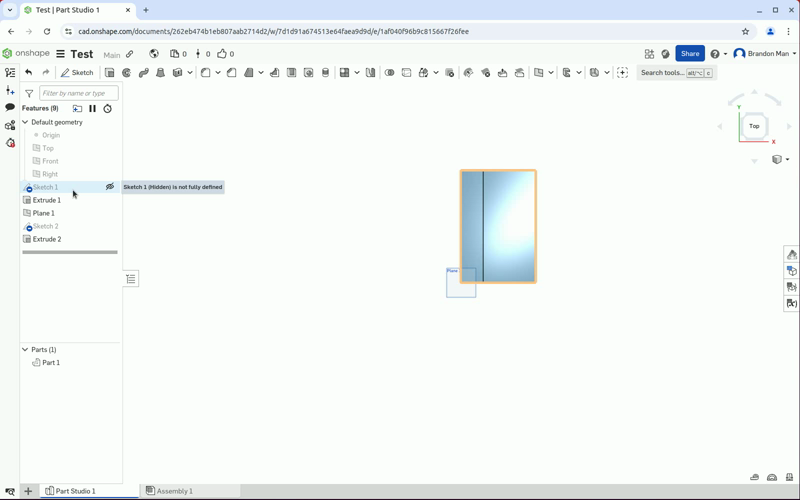
click(73, 189)
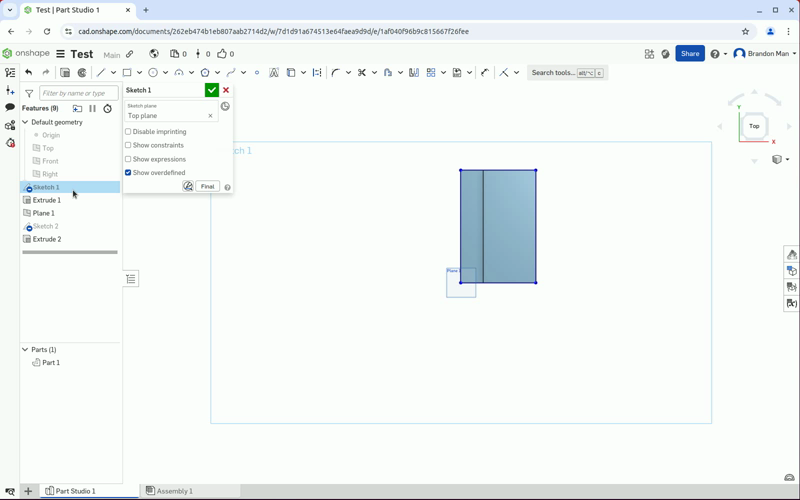
mouse_move(229, 92)
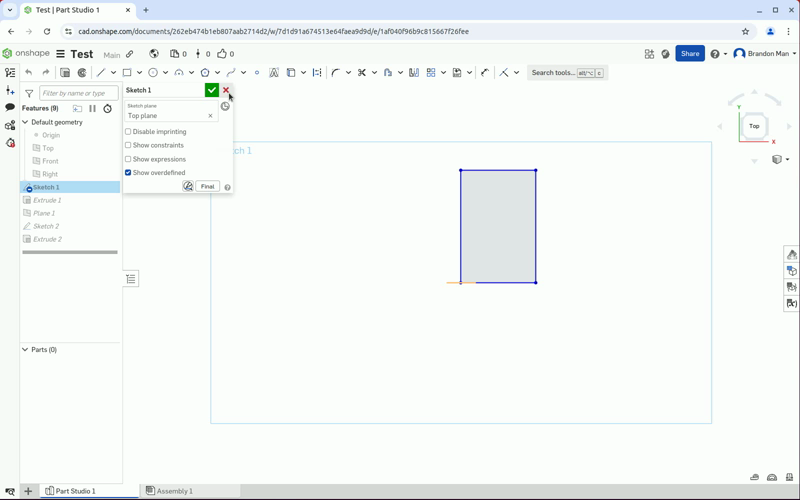
click(229, 92)
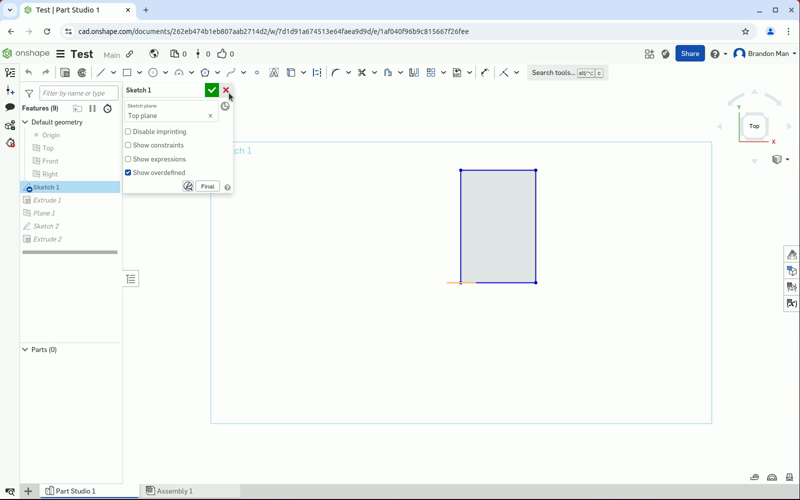
key(shift+s)
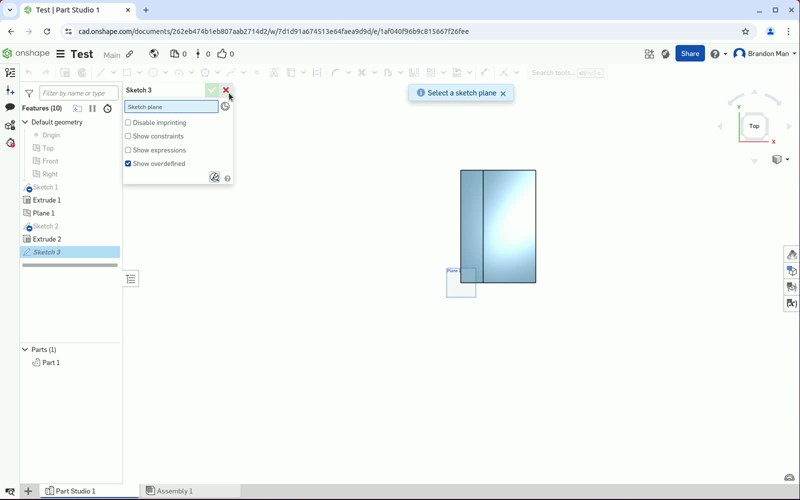
mouse_move(73, 215)
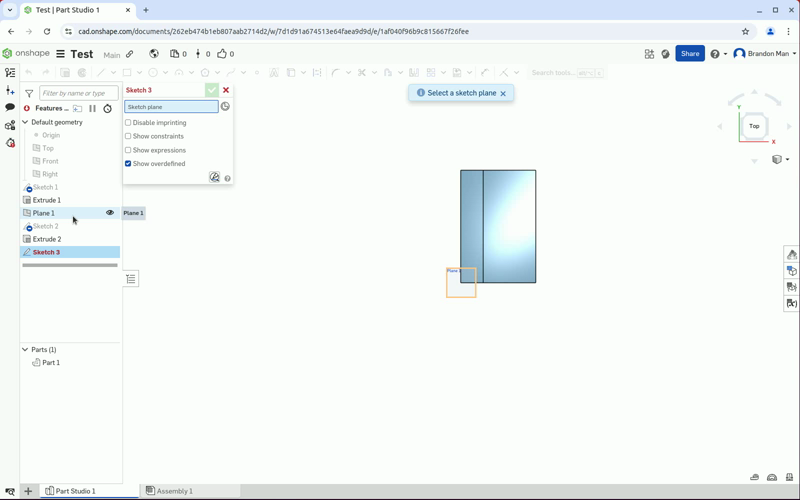
click(73, 215)
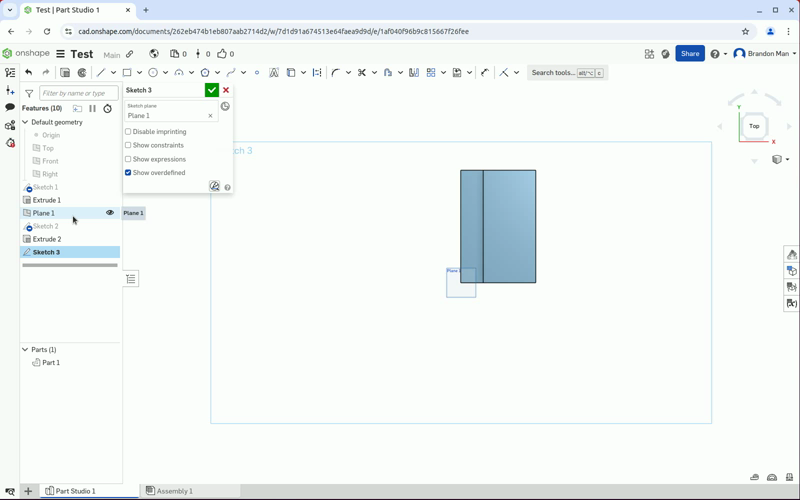
mouse_move(73, 352)
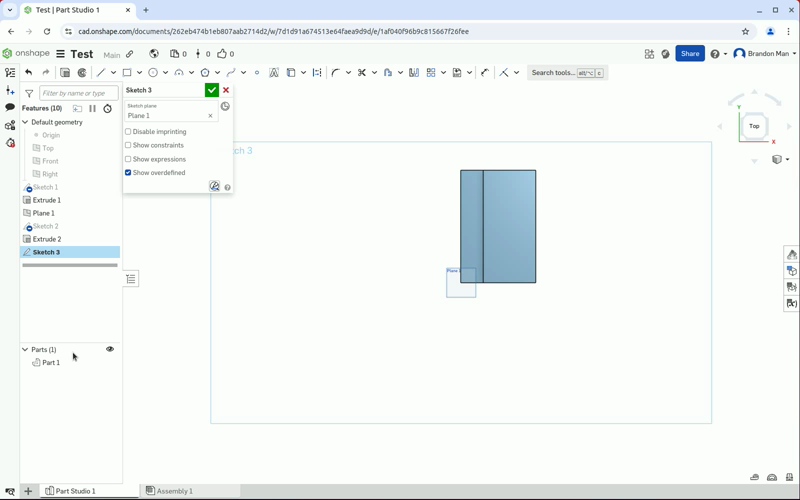
key(y)
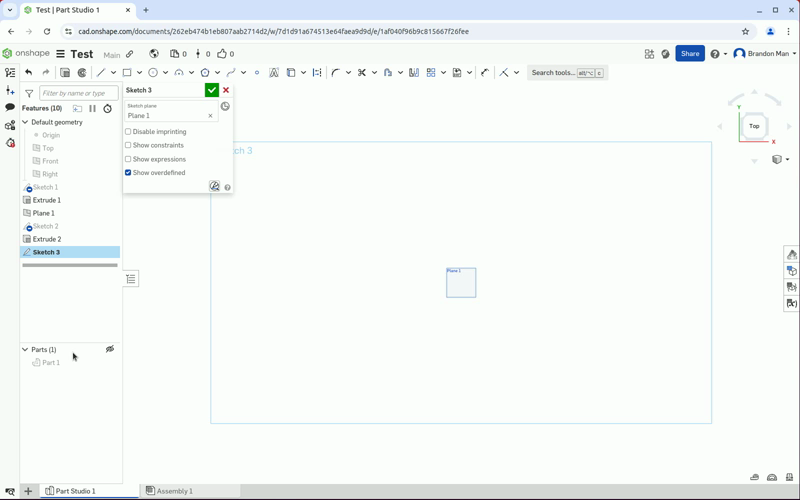
key(c)
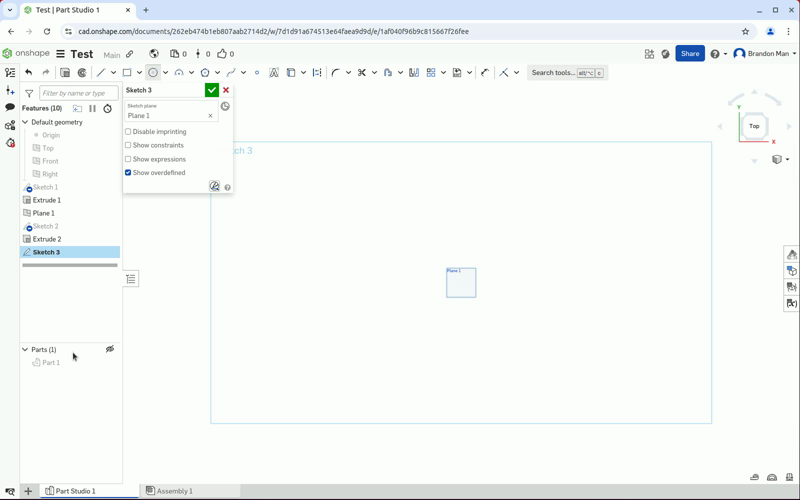
key_down(shift)
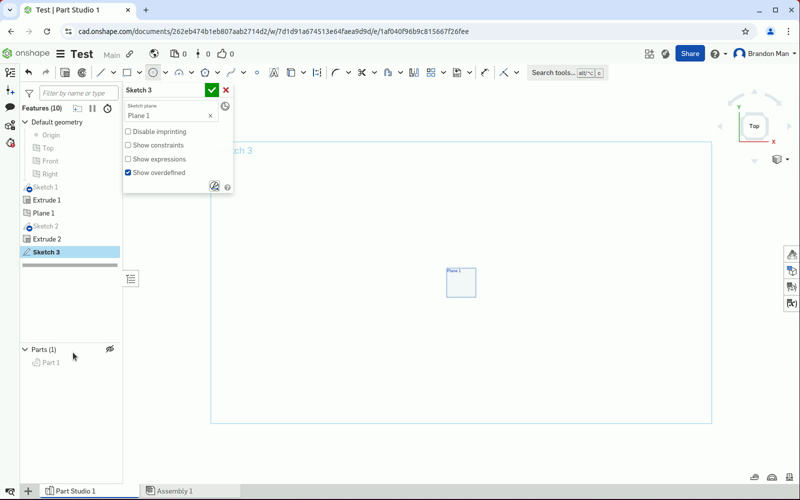
mouse_move(510, 226)
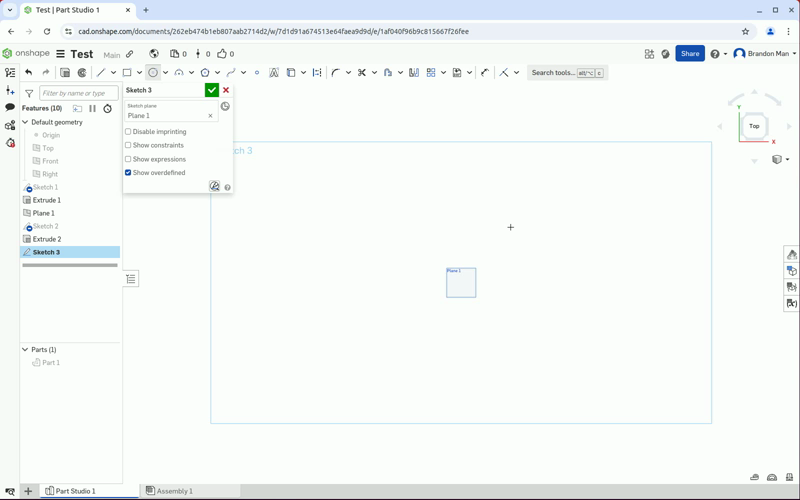
click(510, 226)
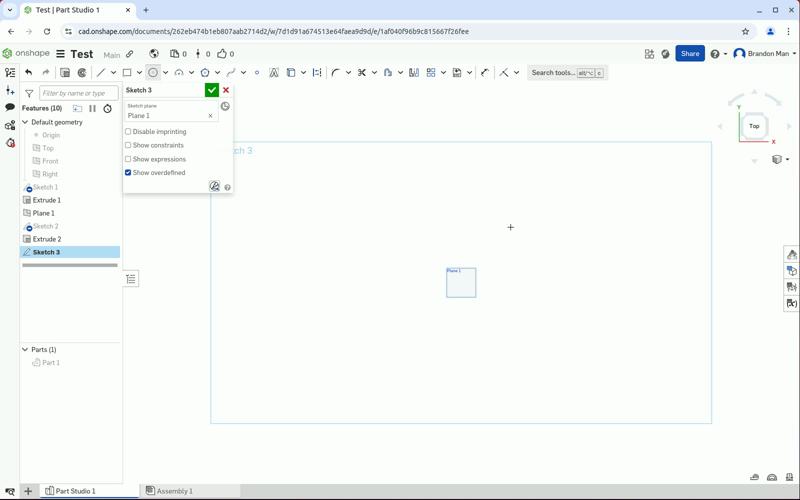
key_up(shift)
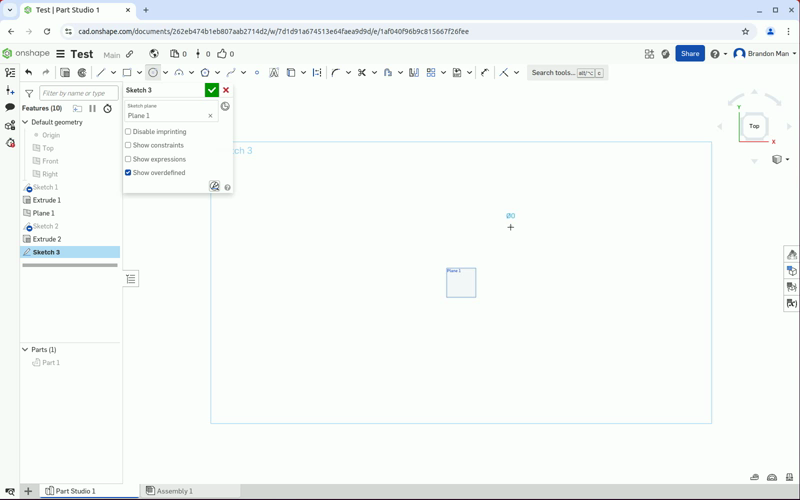
mouse_move(526, 226)
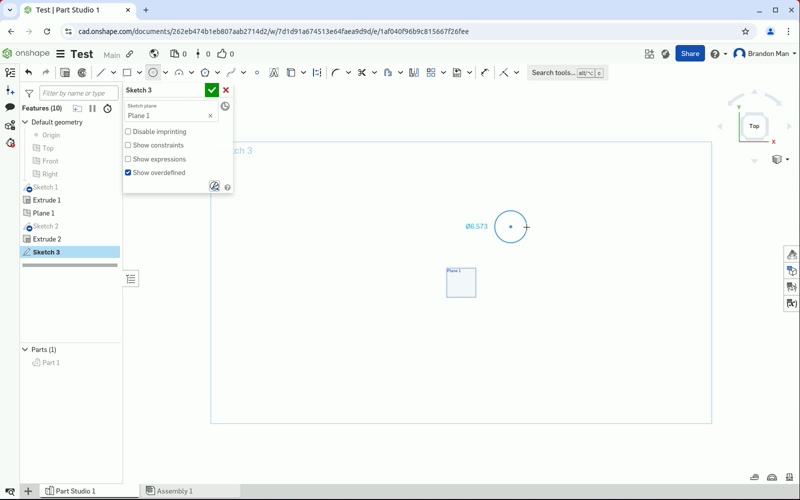
click(526, 226)
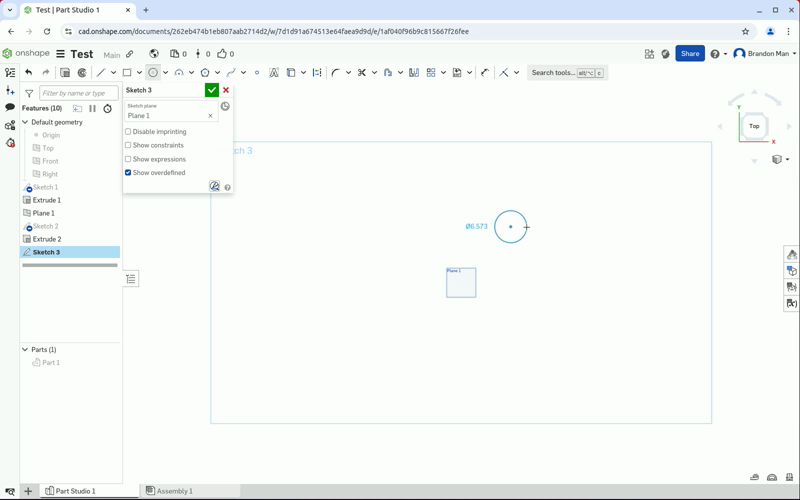
key(esc)
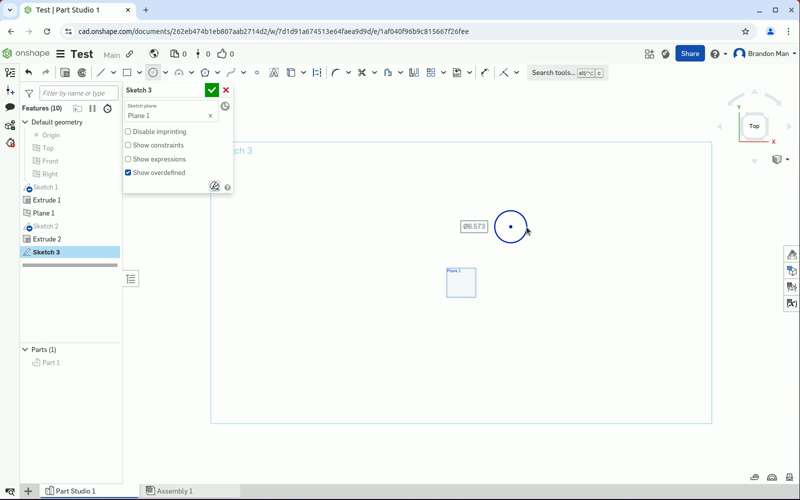
mouse_move(499, 218)
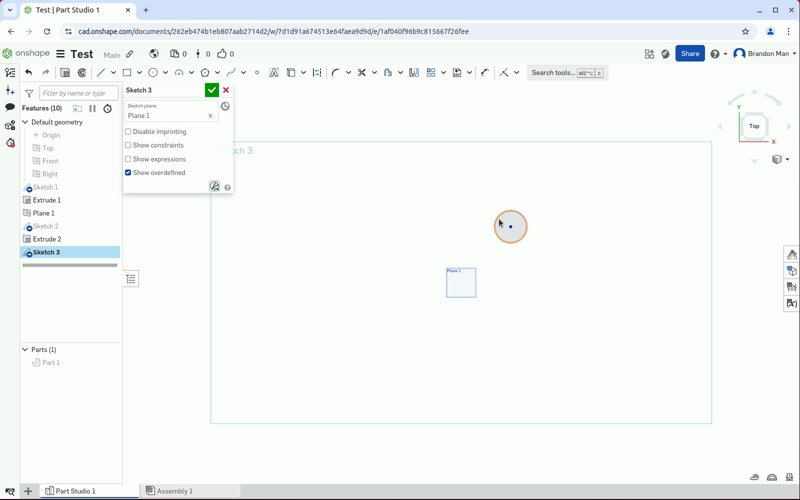
scroll(6)
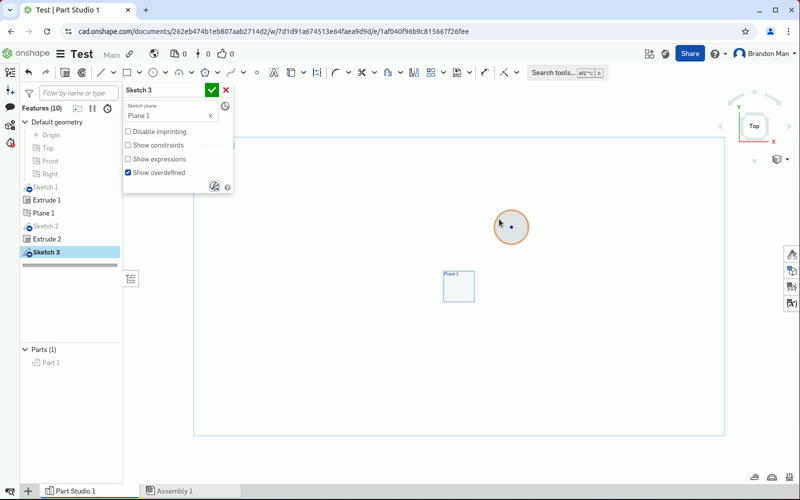
scroll(6)
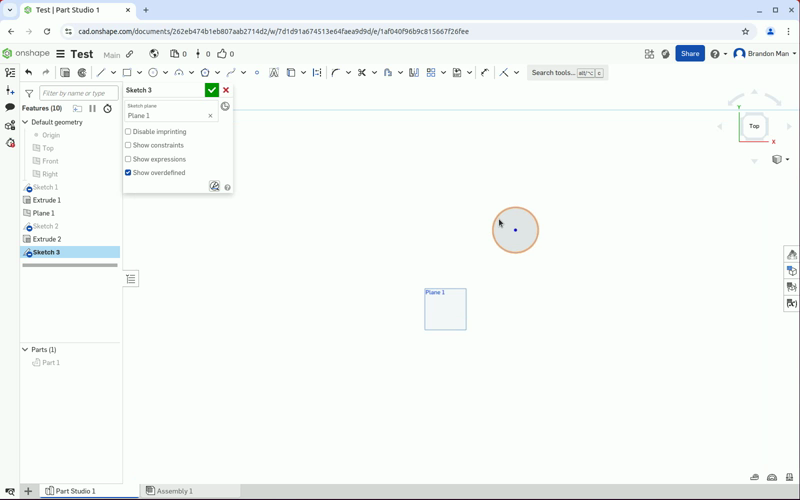
scroll(6)
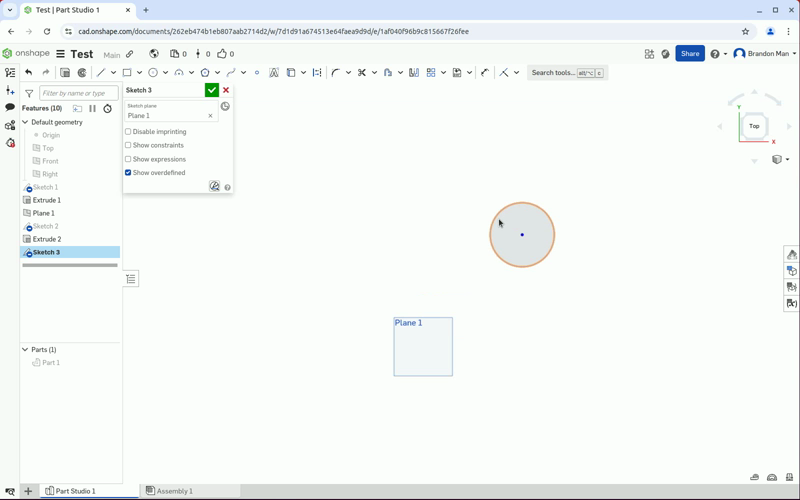
scroll(6)
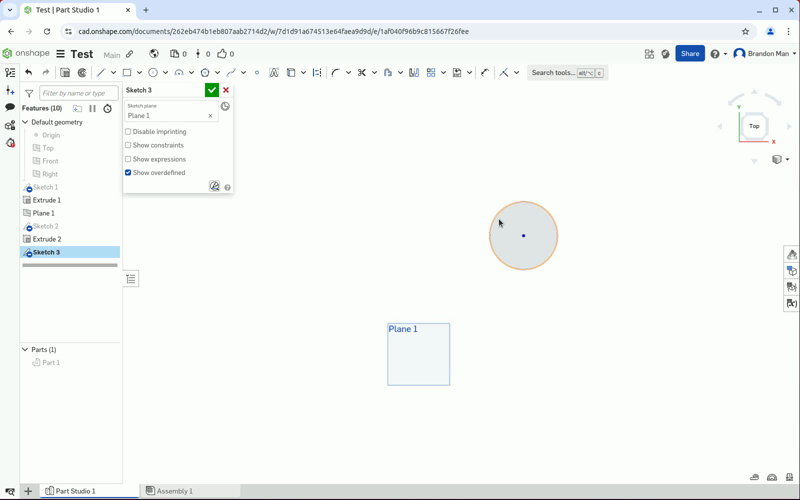
scroll(6)
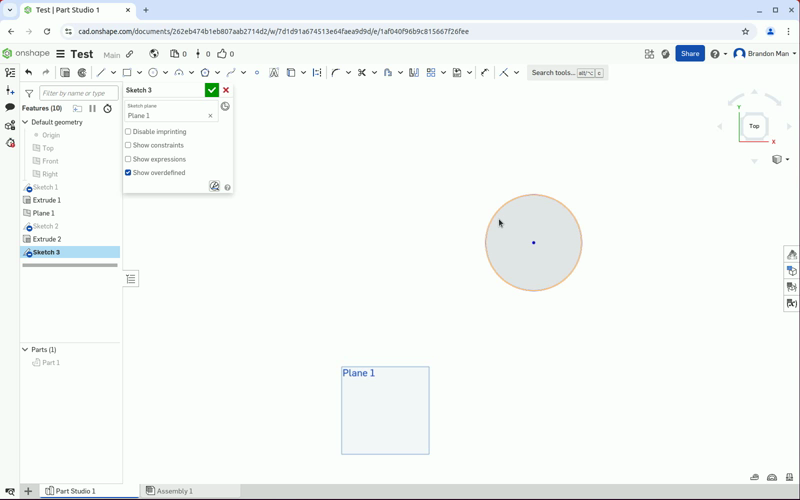
scroll(6)
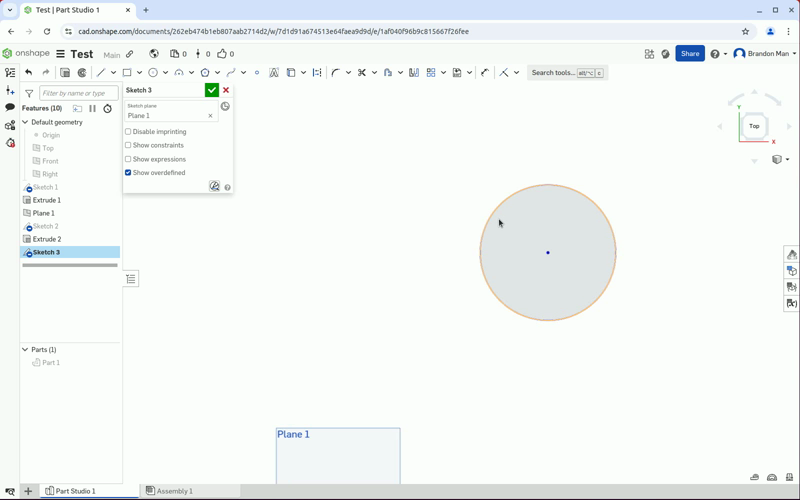
scroll(6)
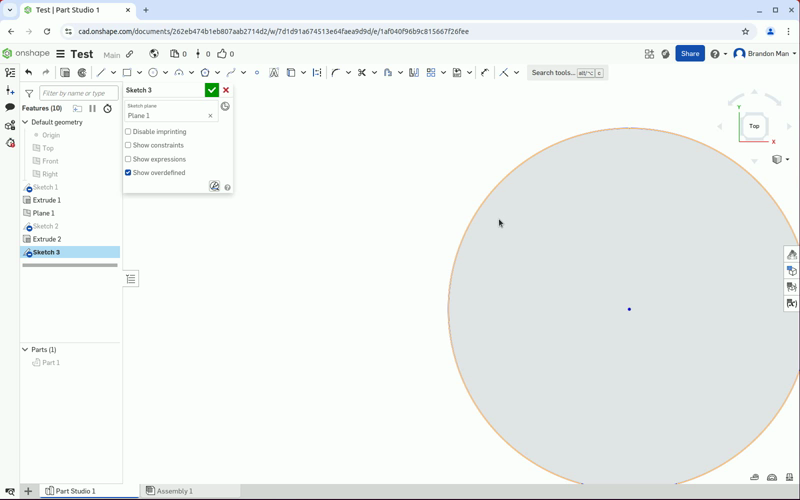
click(499, 218)
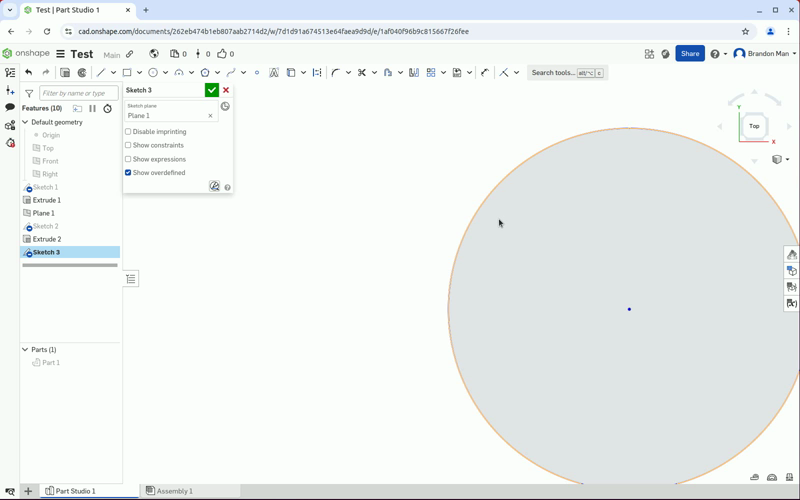
scroll(-6)
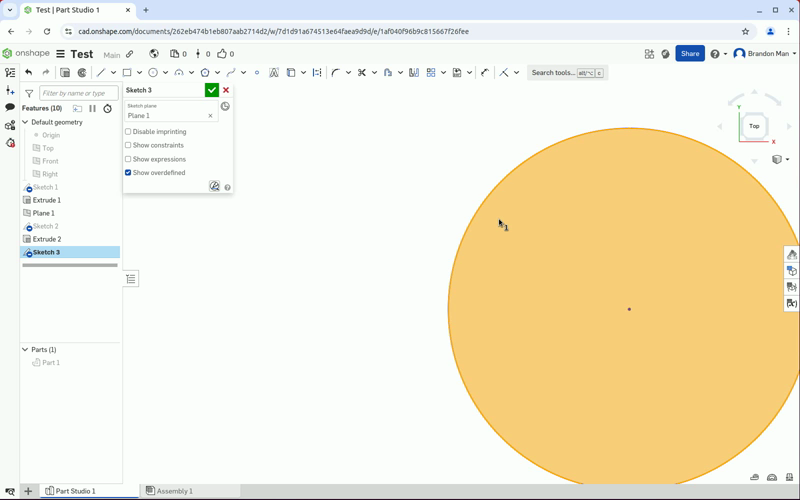
scroll(-6)
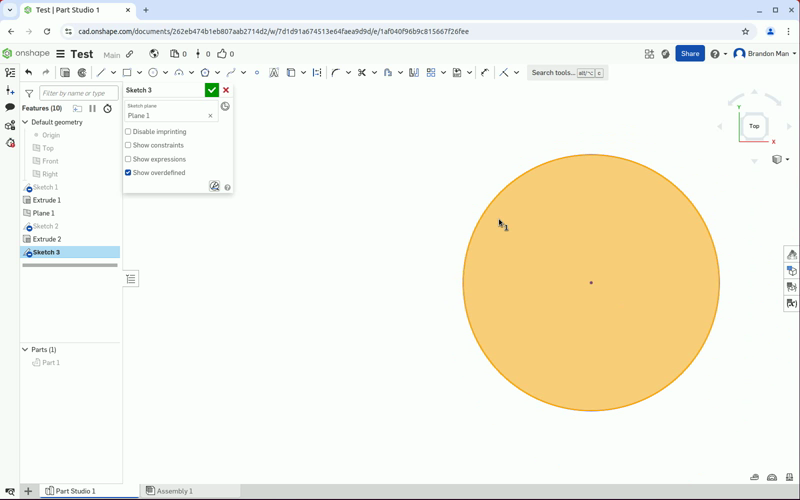
scroll(-6)
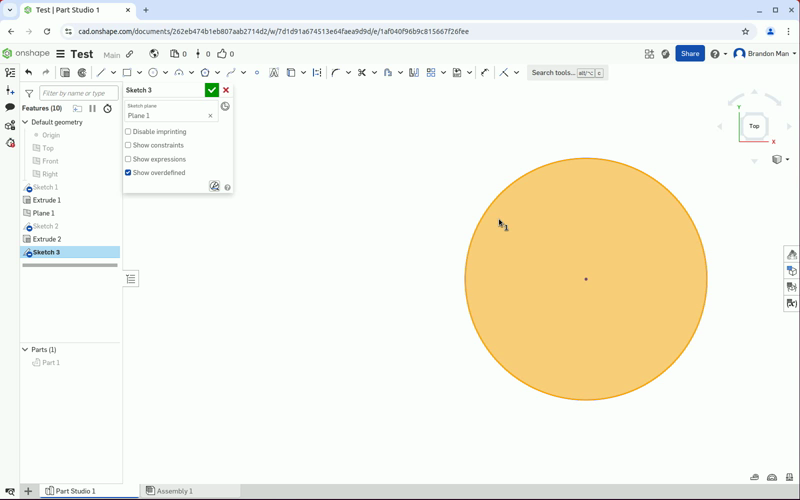
scroll(-6)
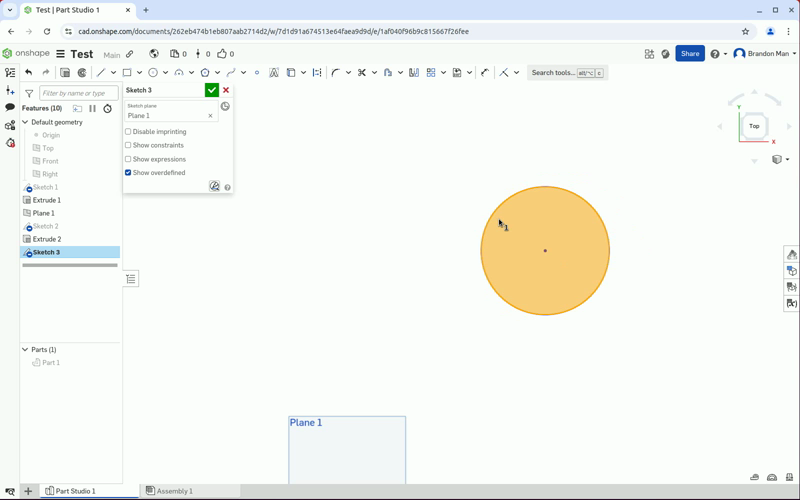
scroll(-6)
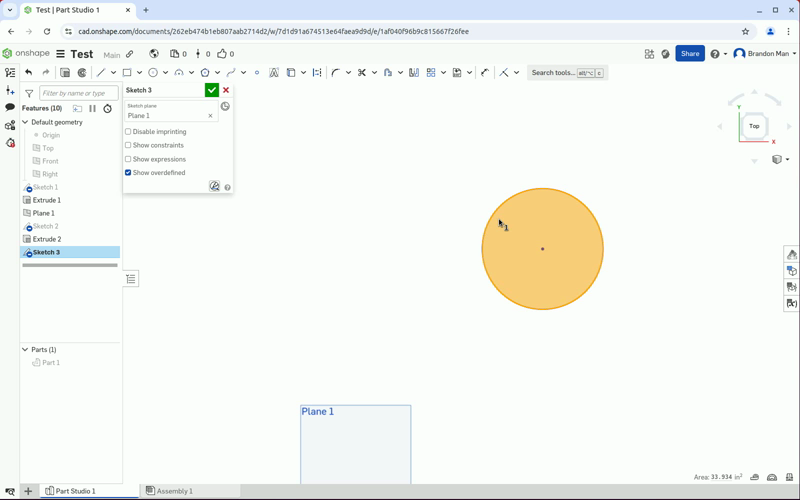
scroll(-6)
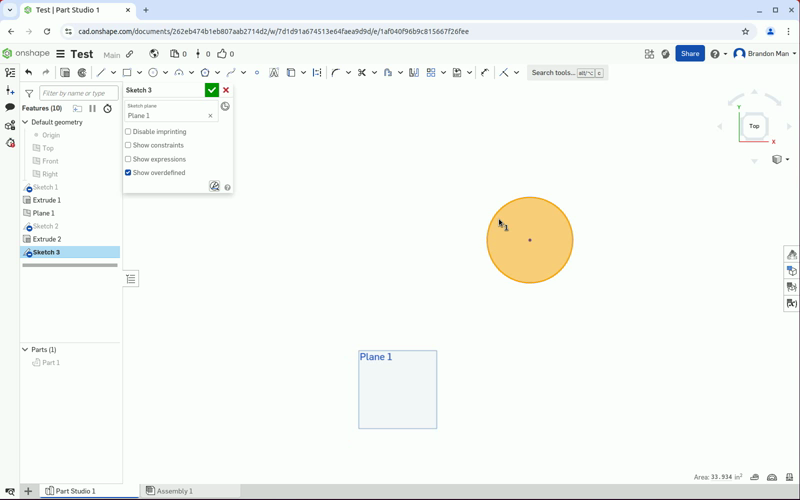
scroll(-6)
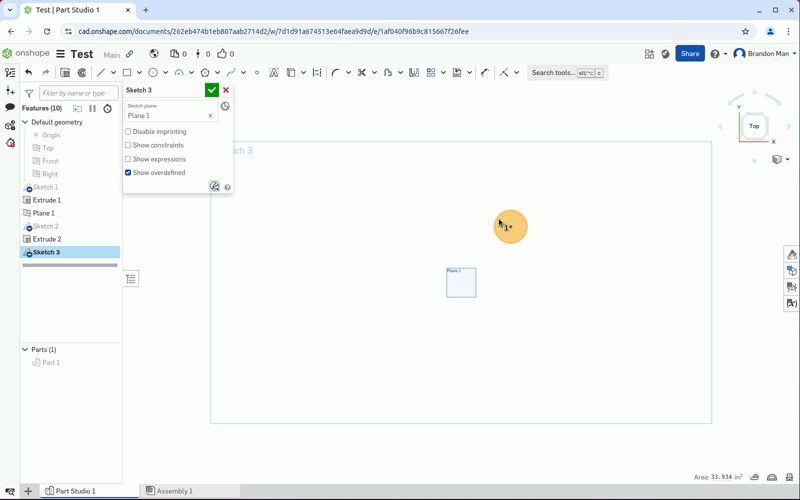
mouse_move(73, 352)
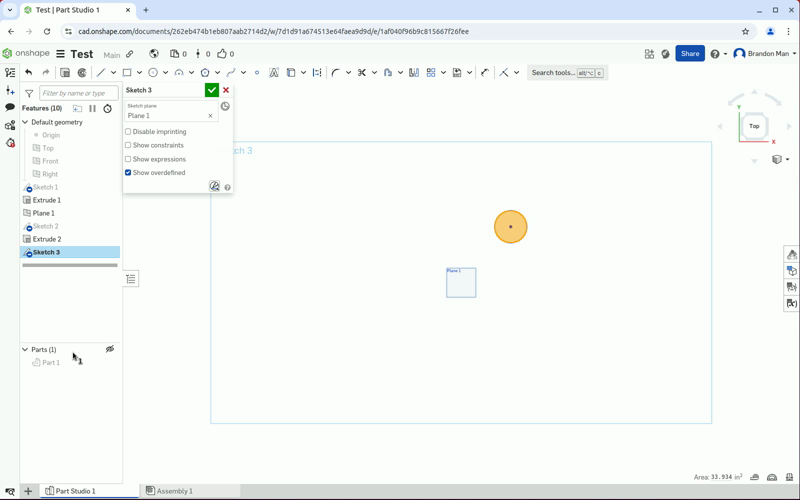
key(shift+y)
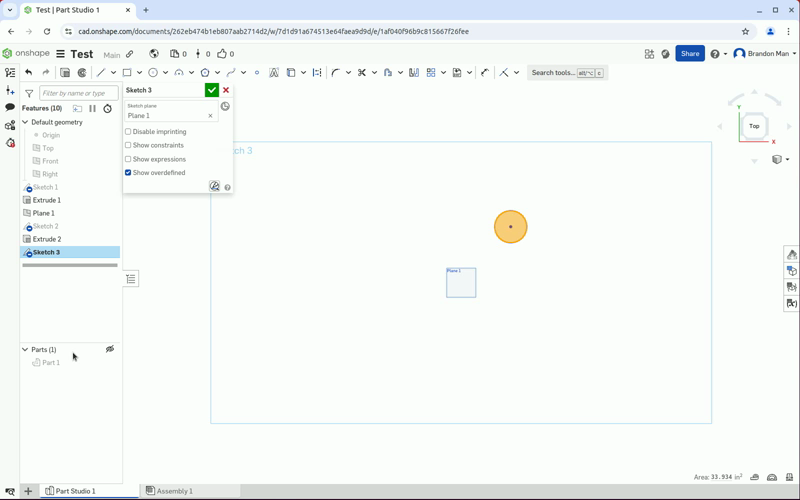
key(shift+e)
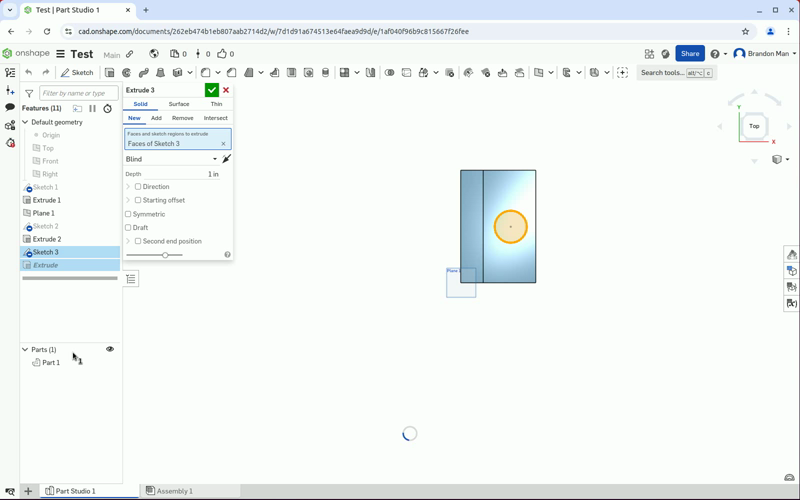
mouse_move(143, 106)
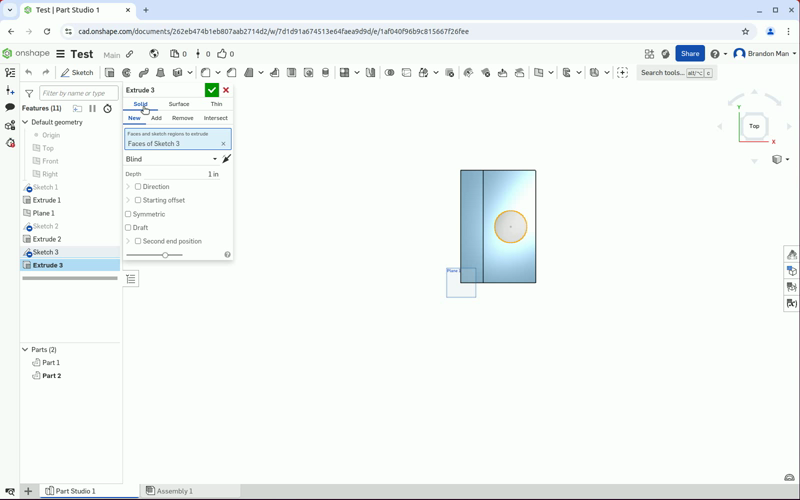
click(143, 106)
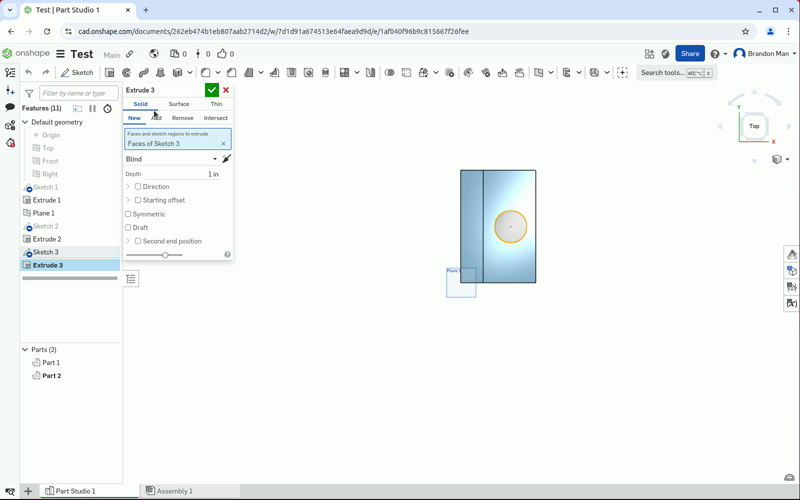
mouse_move(186, 120)
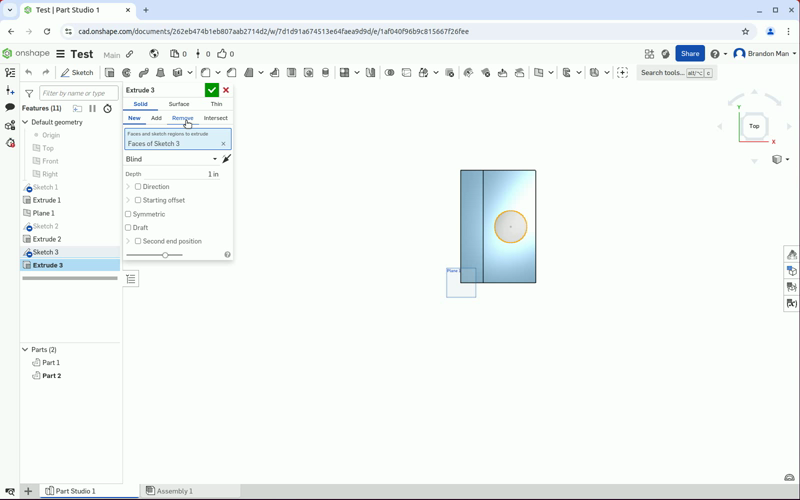
click(186, 120)
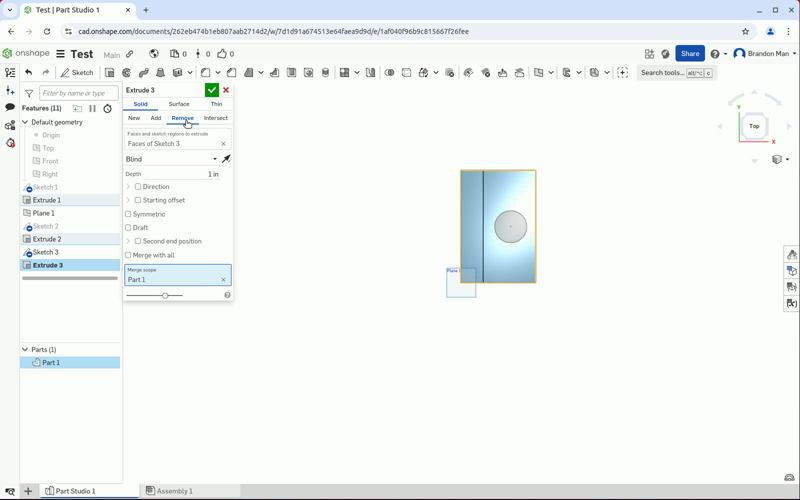
key(tab, 4)
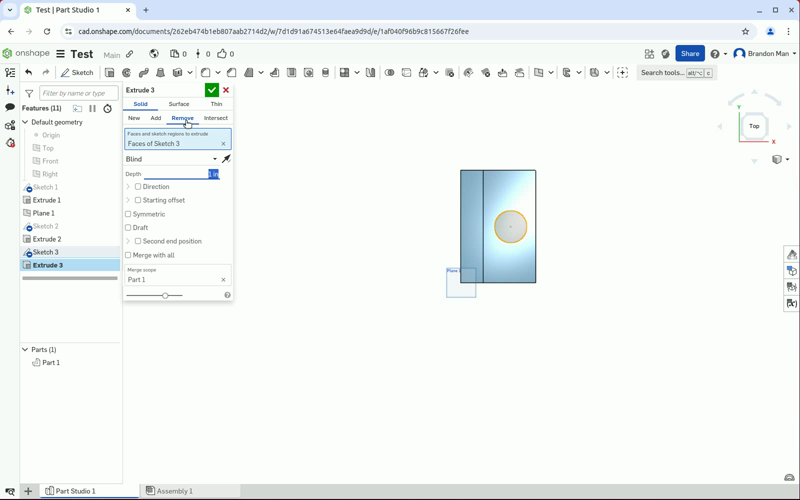
text(30.811)
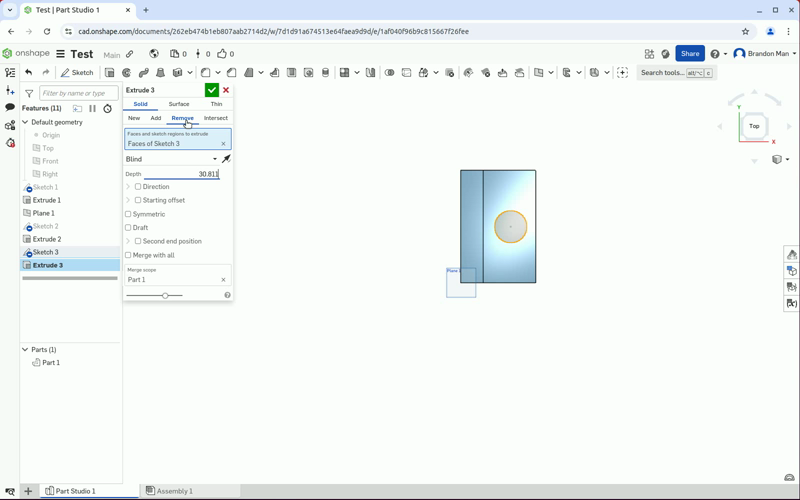
key(tab, 6)
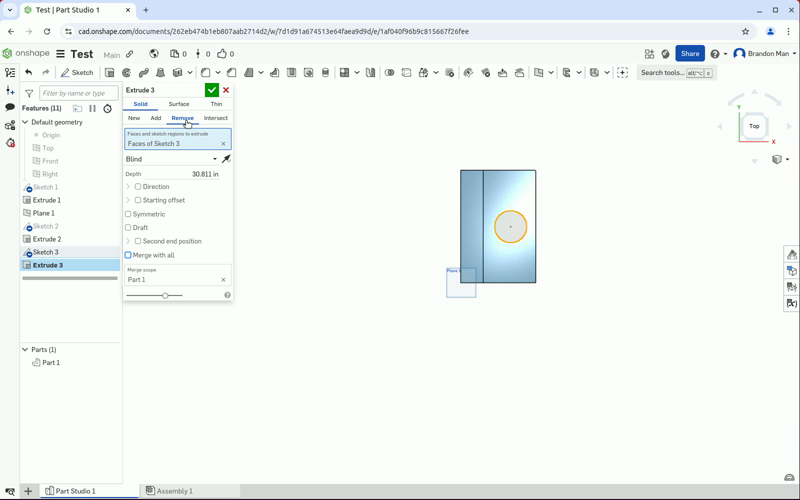
key(space)
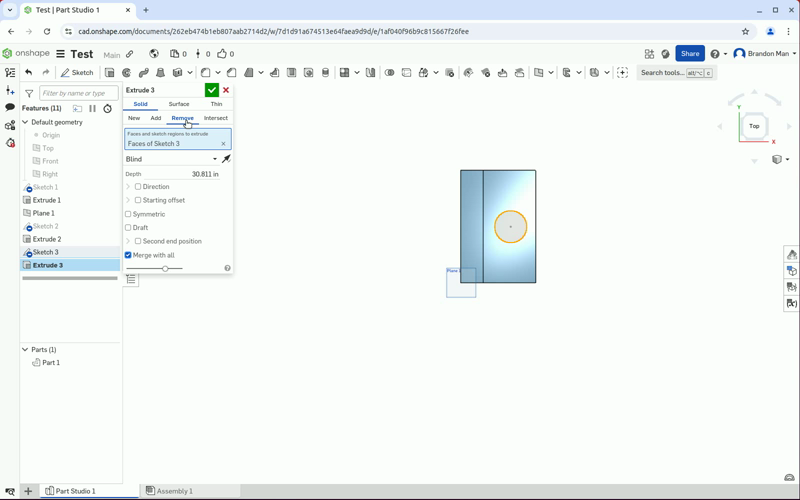
key(enter)
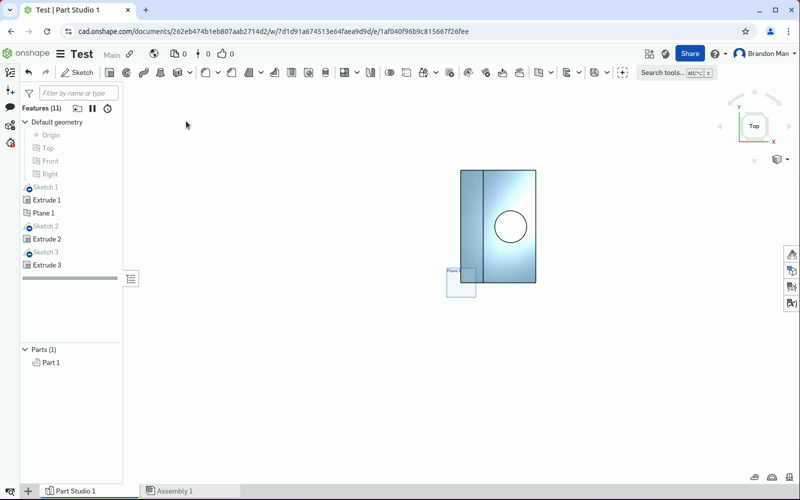
key(shift+h)
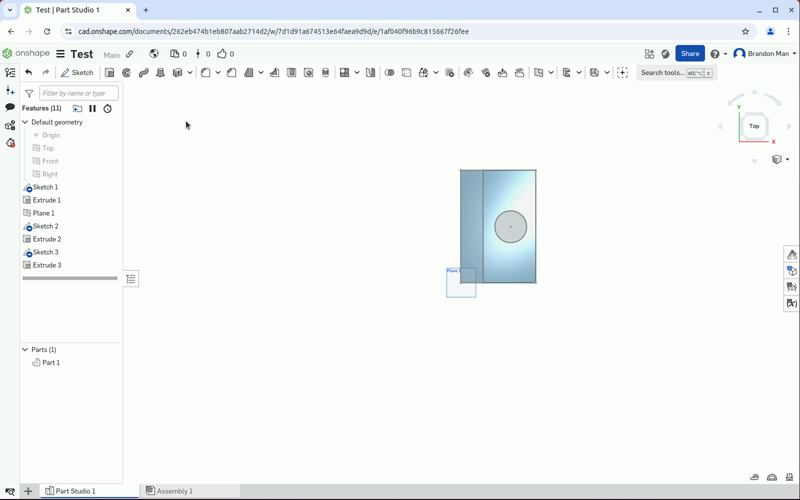
key(shift+h)
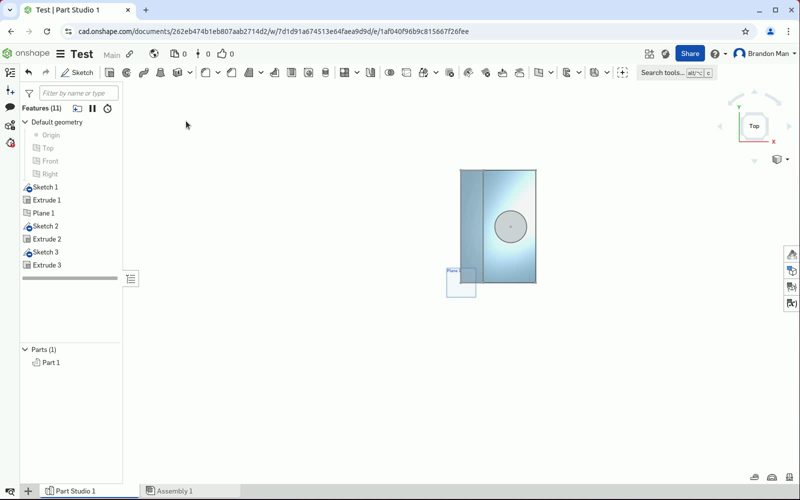
key(shift+7)
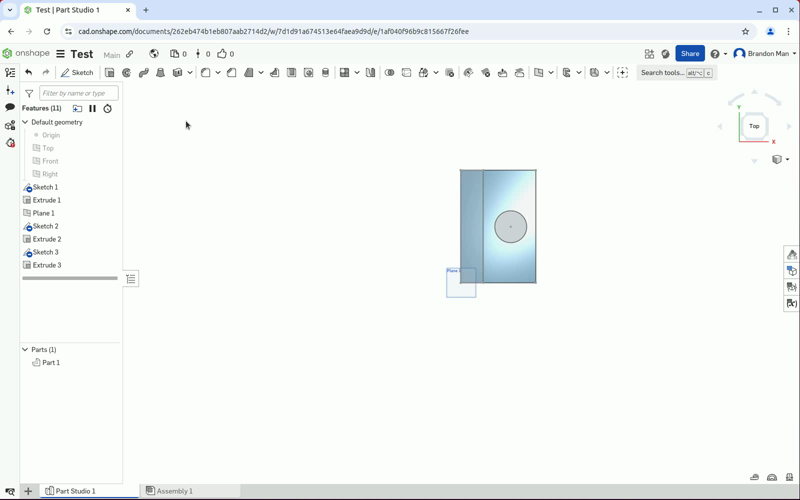
key(up, 3)
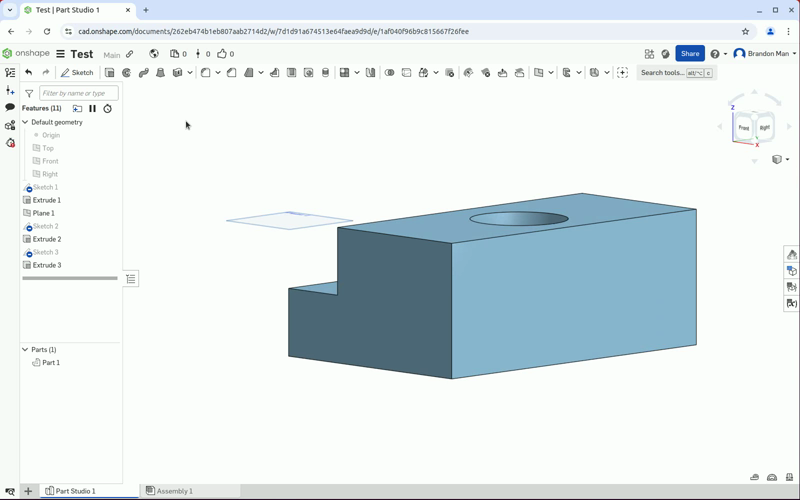
key(left, 3)
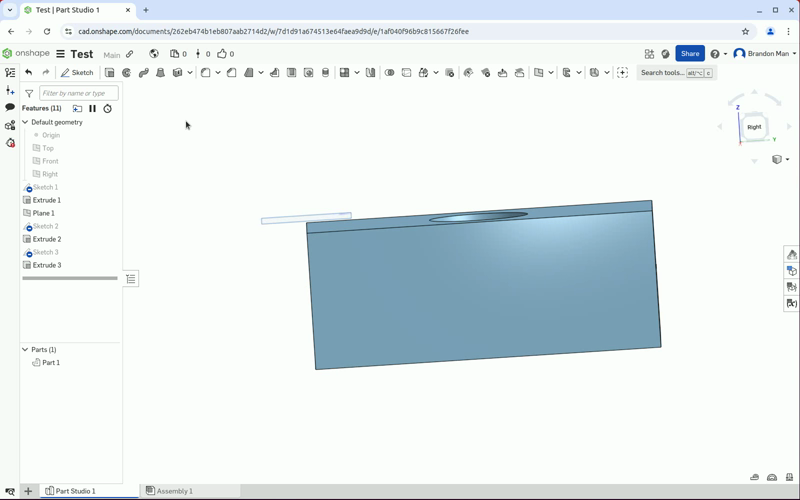
key(right, 3)
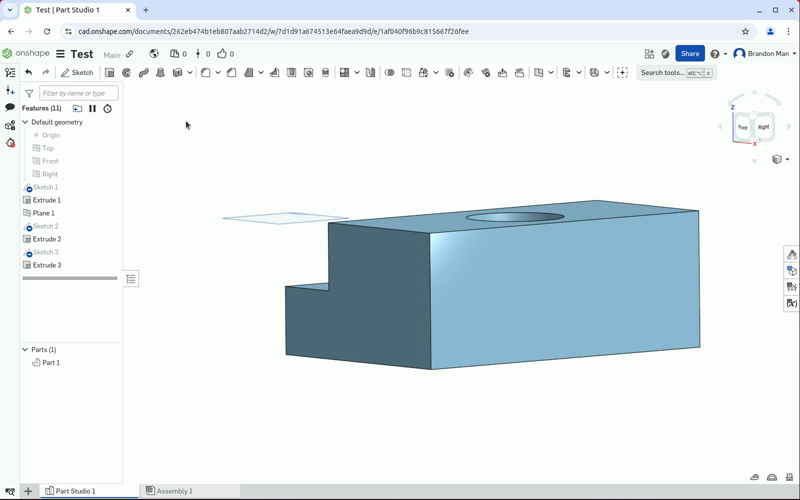
key(down, 3)
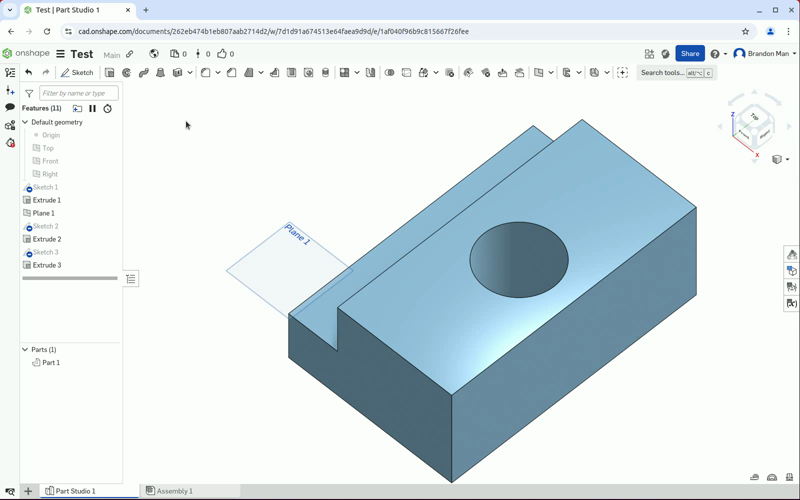
mouse_move(73, 189)
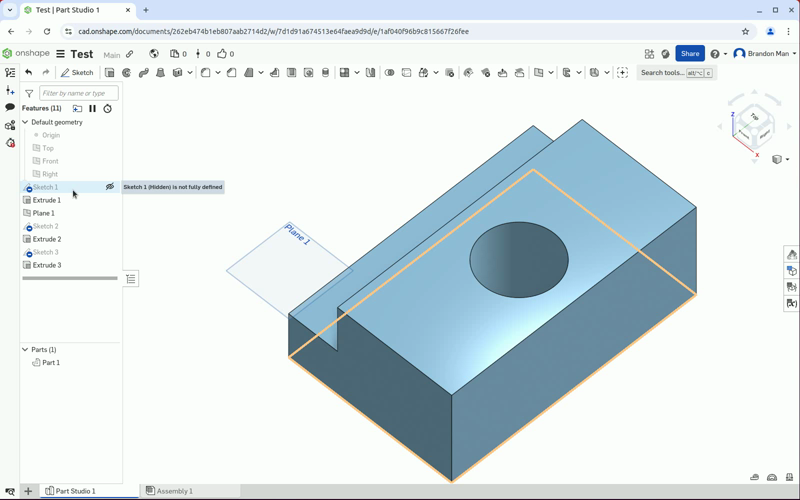
click(73, 189)